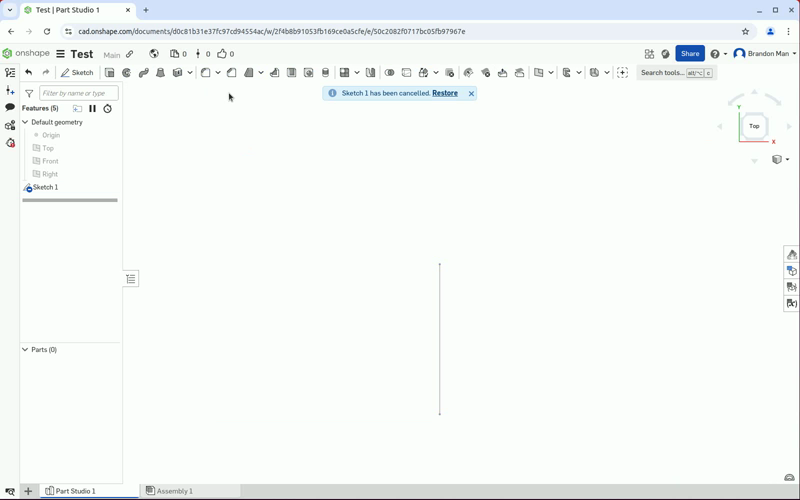
key(shift+h)
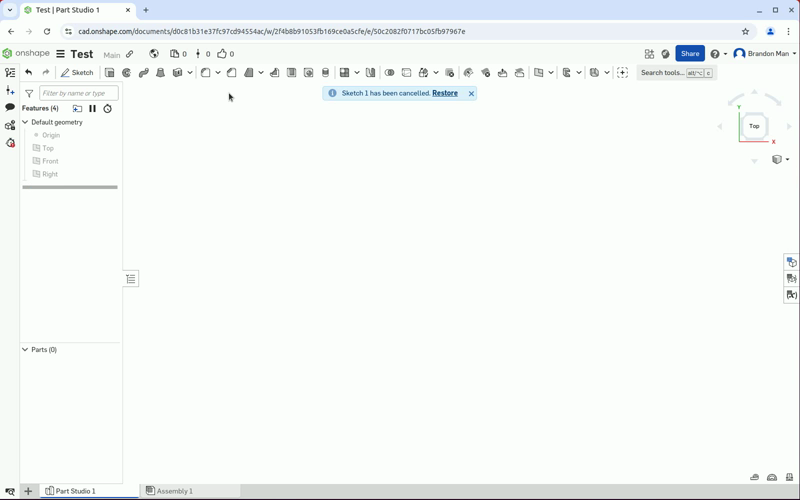
mouse_move(73, 352)
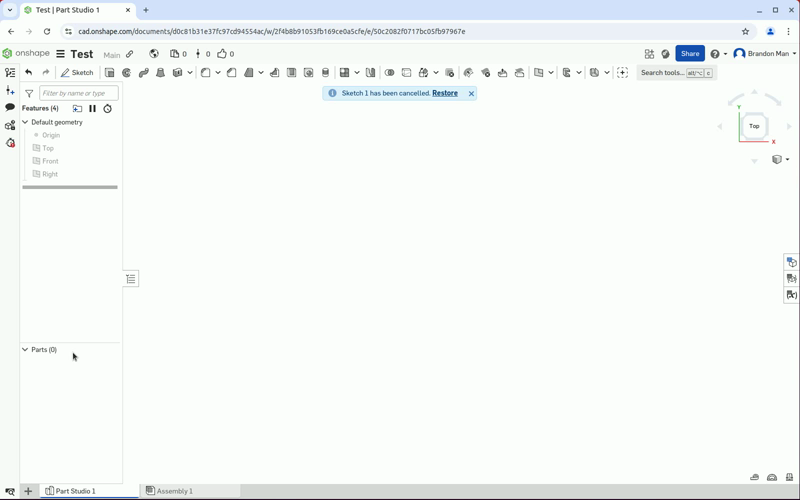
key(y)
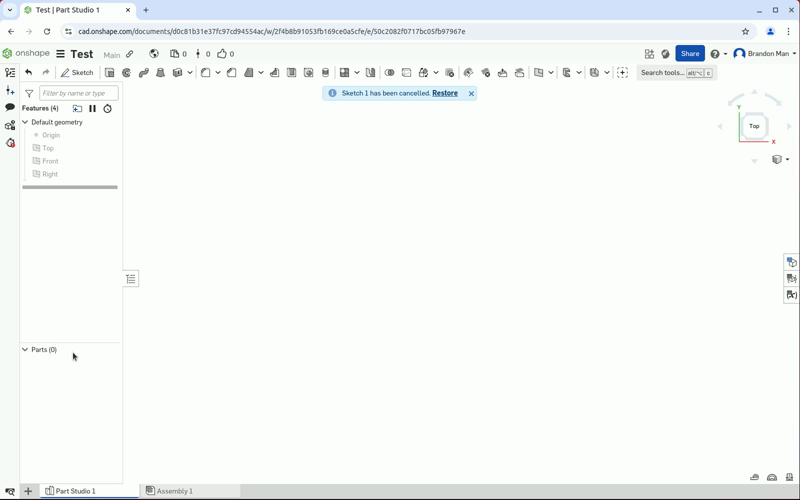
key(shift+p)
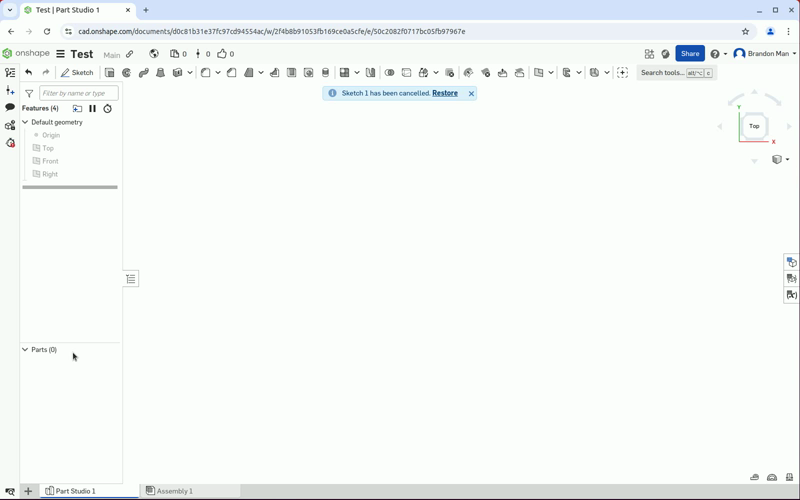
key(space)
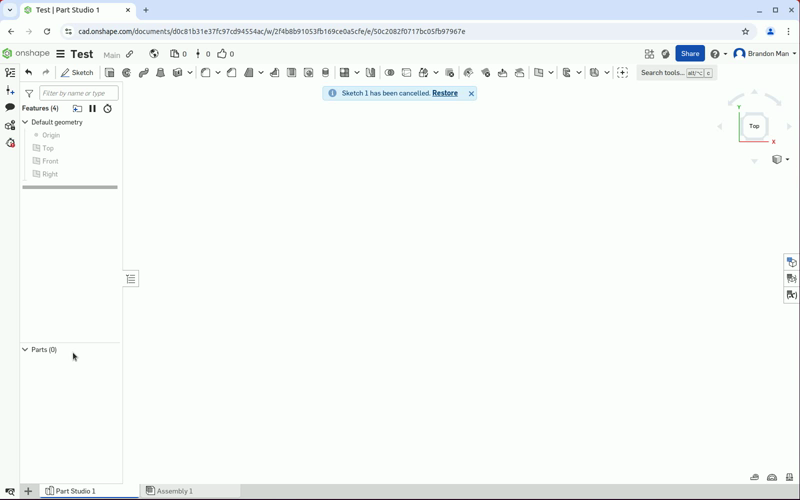
key_down(shift)
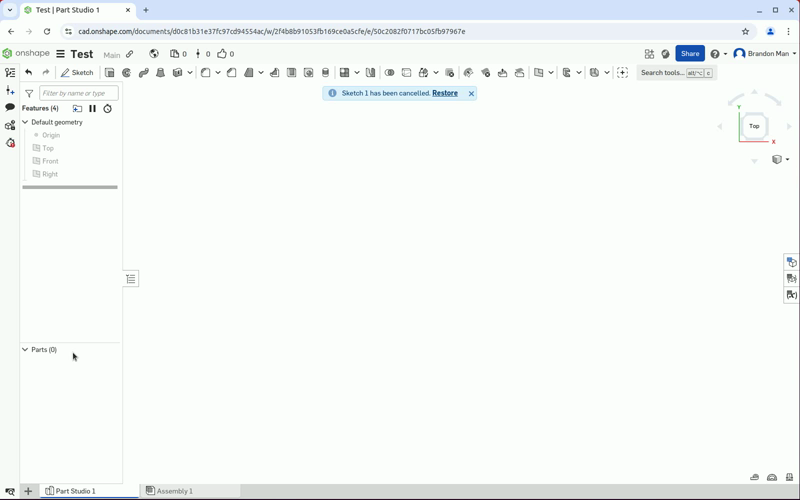
key(up)
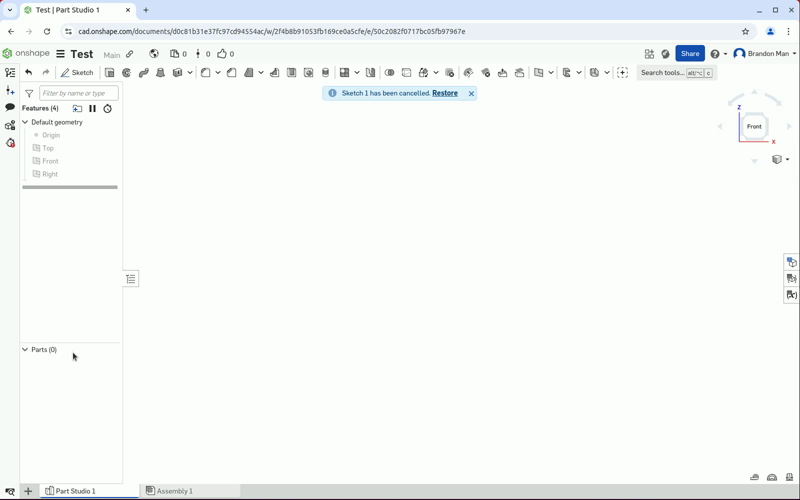
key_up(shift)
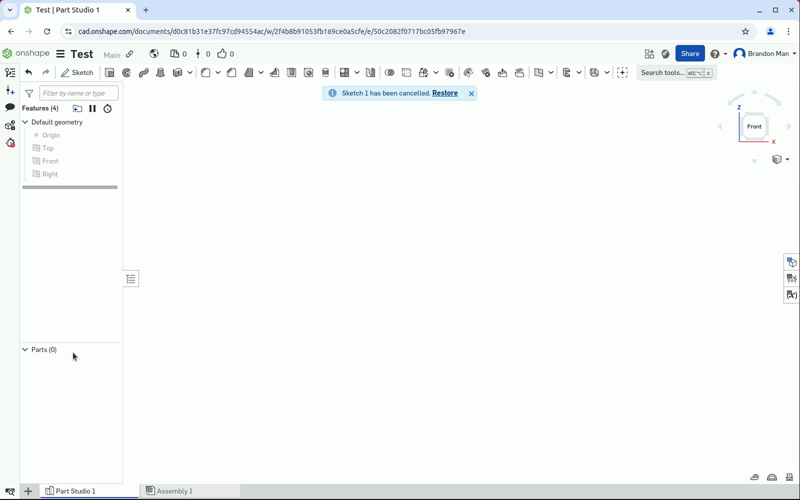
mouse_move(73, 352)
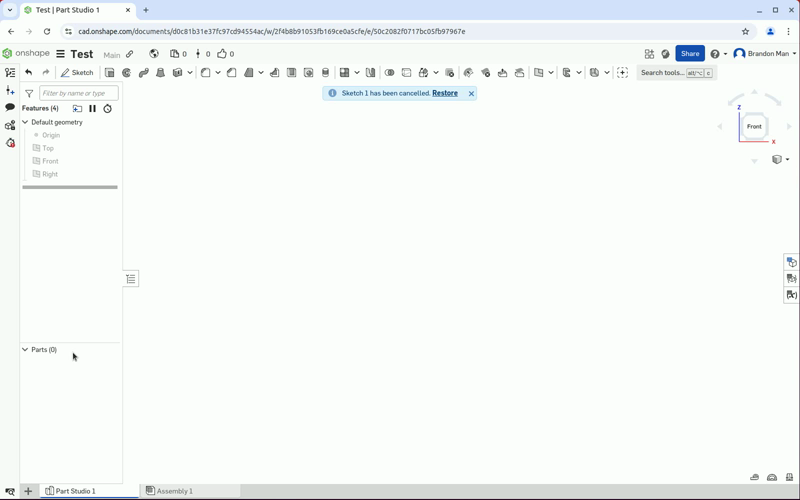
key(shift+y)
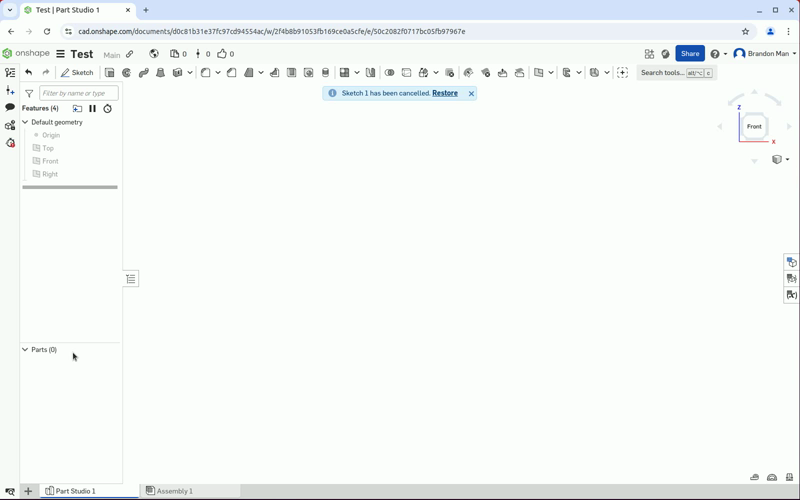
key(shift+s)
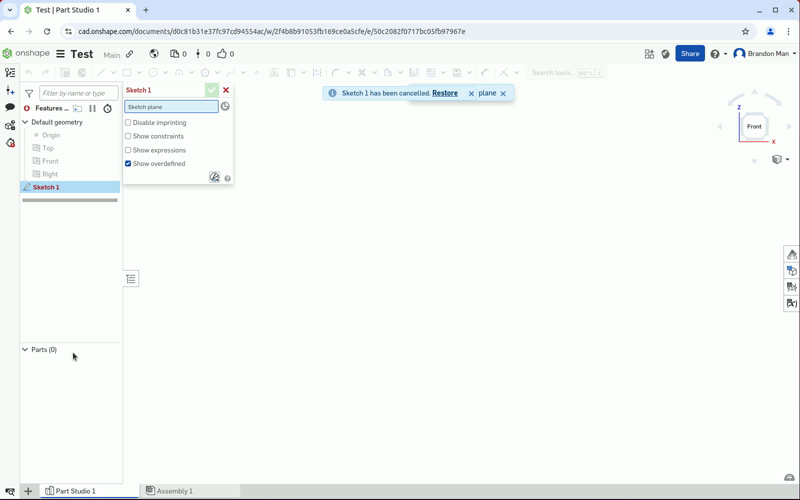
mouse_move(73, 163)
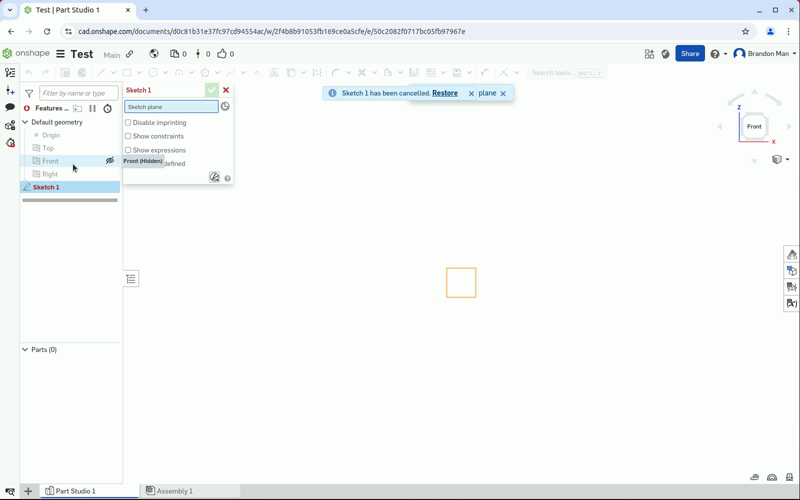
click(73, 163)
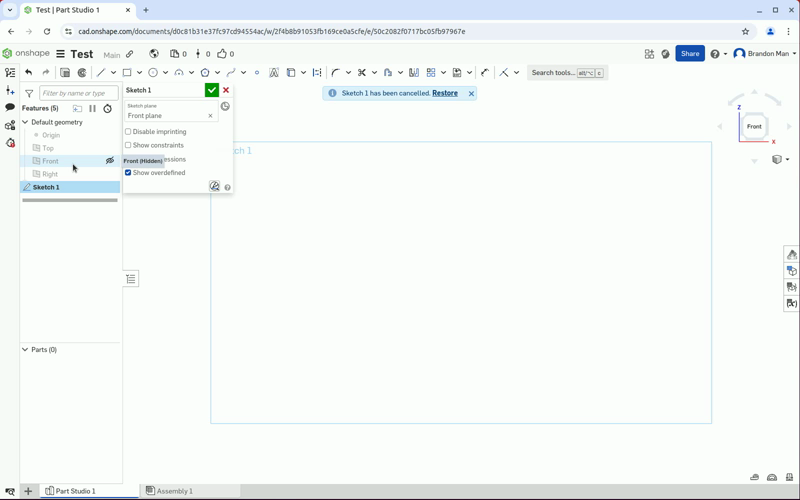
mouse_move(73, 352)
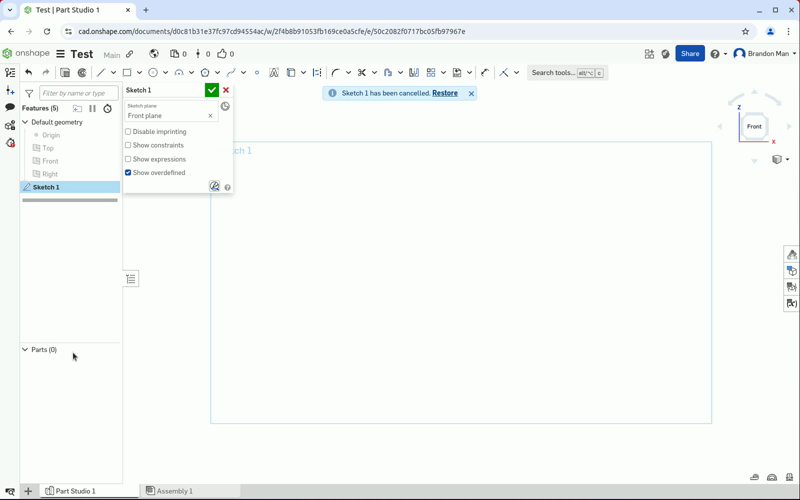
key(y)
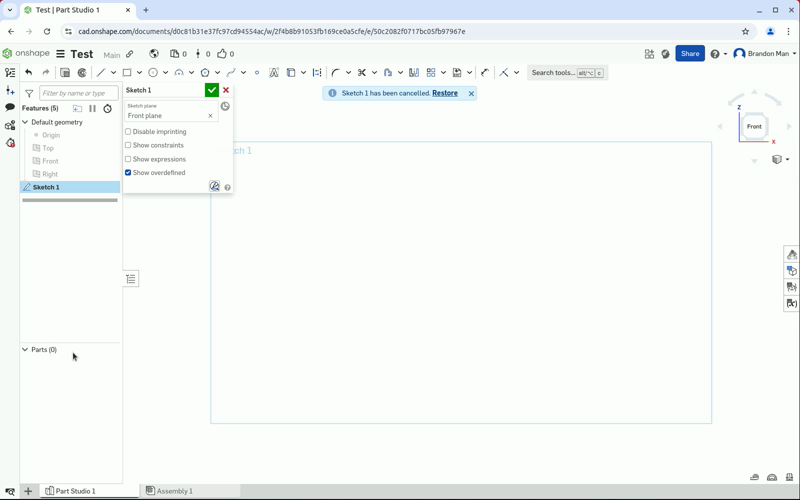
key(l)
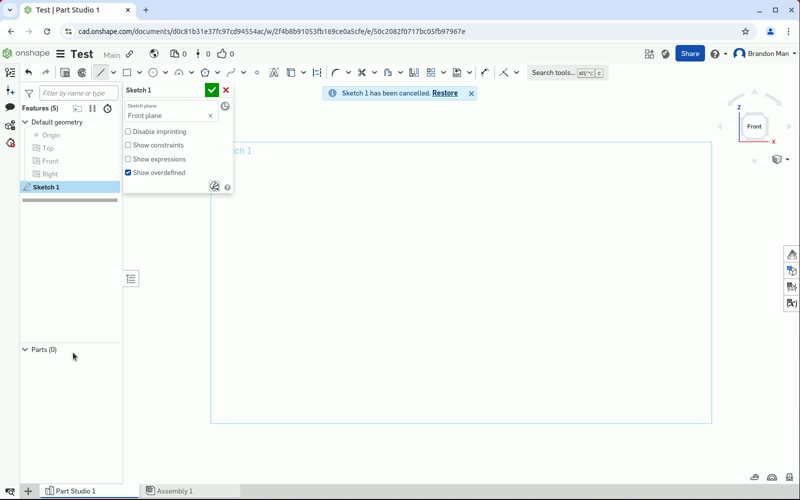
key_down(shift)
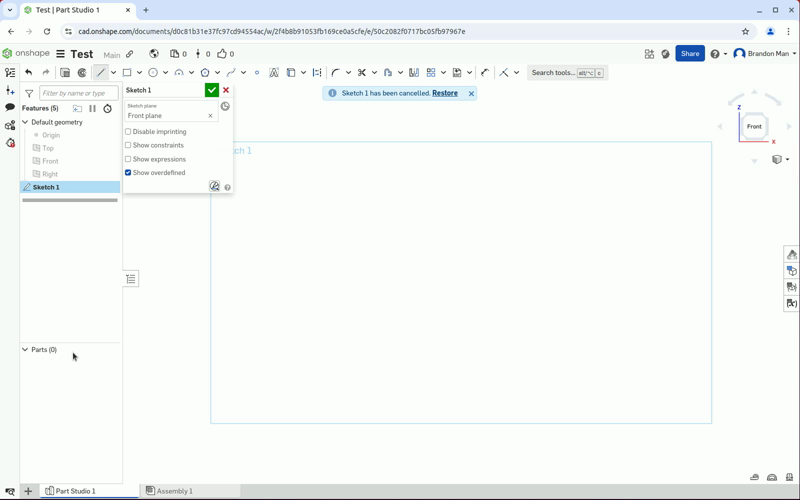
mouse_move(364, 381)
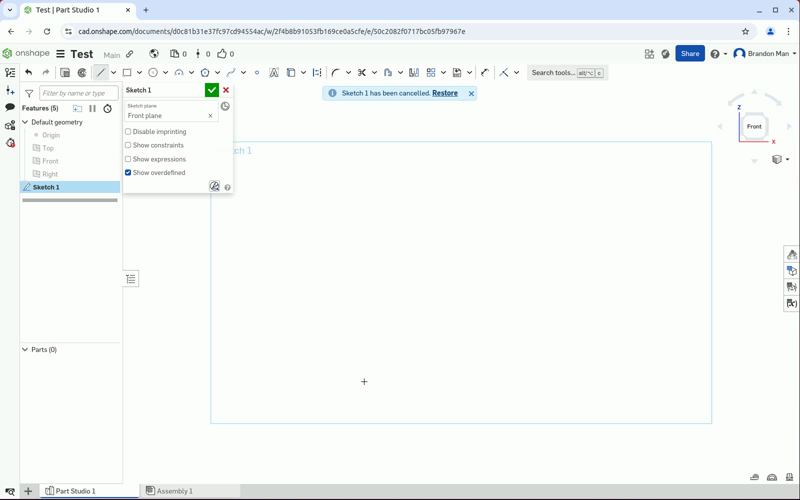
click(364, 381)
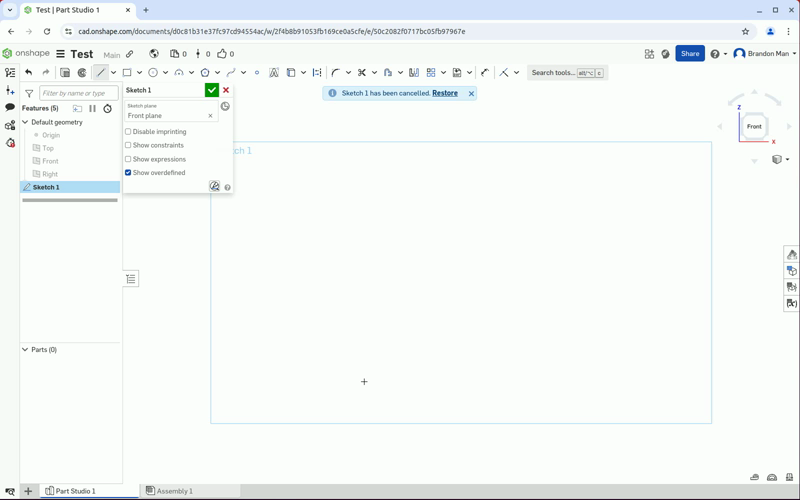
key_up(shift)
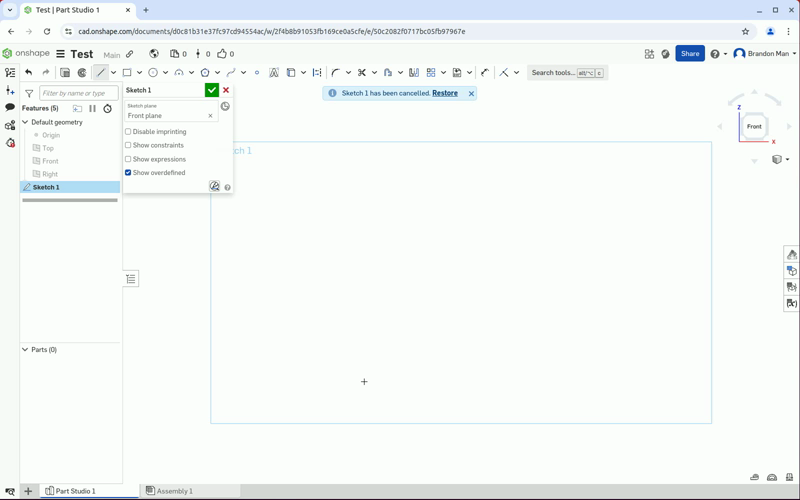
key_down(shift)
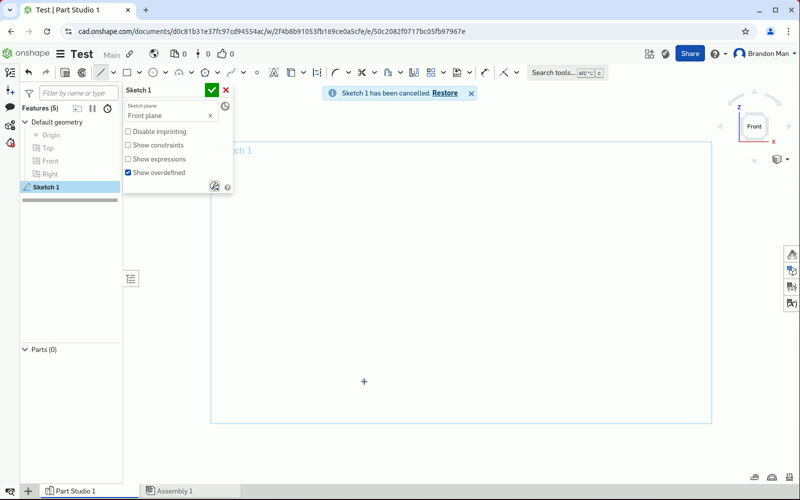
mouse_move(555, 381)
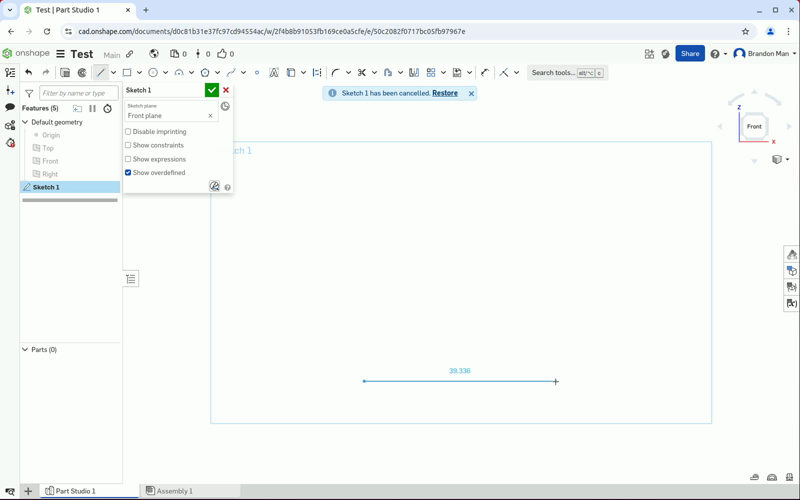
click(555, 381)
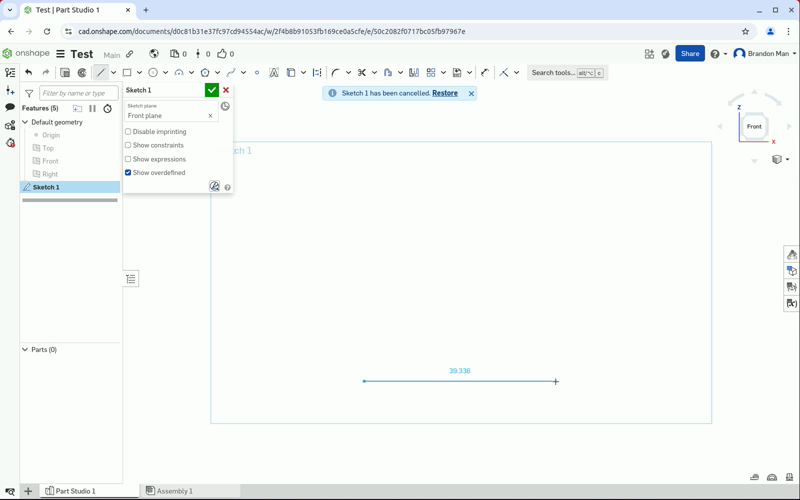
key_up(shift)
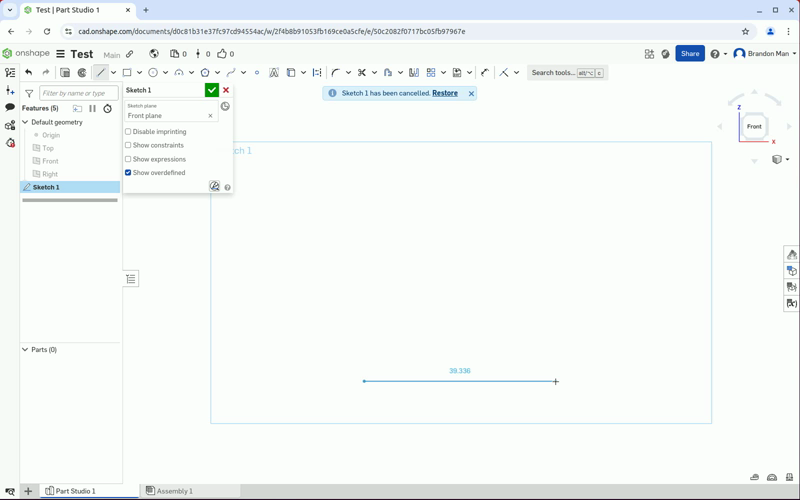
key_down(shift)
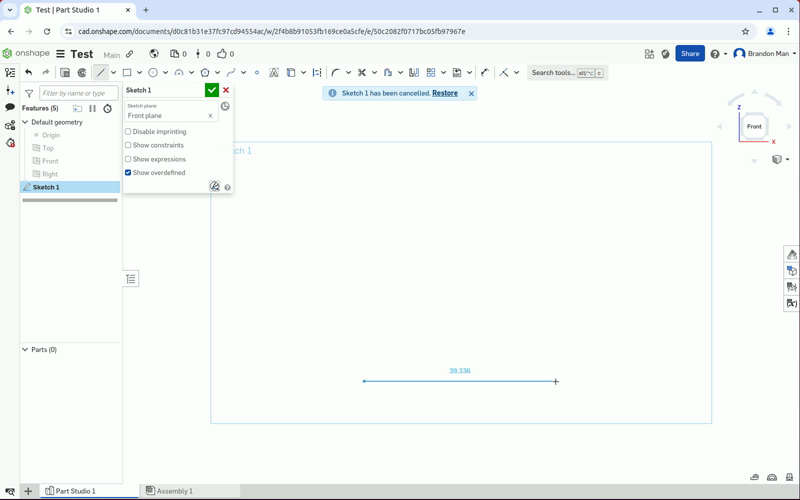
mouse_move(555, 184)
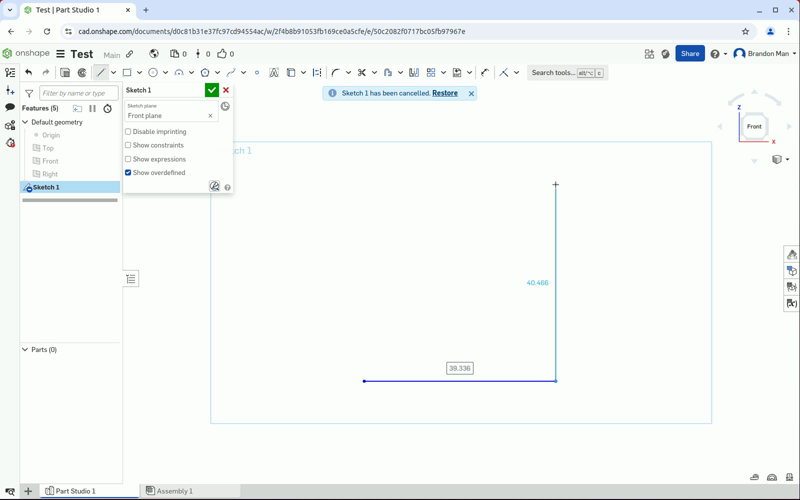
click(555, 184)
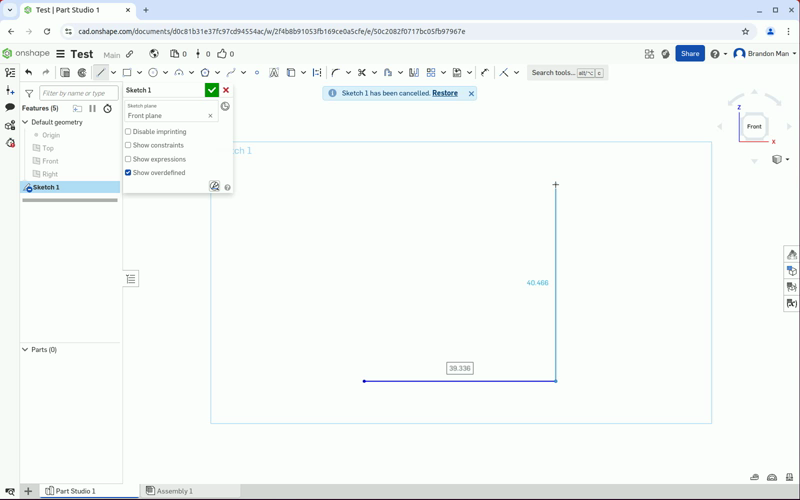
key_up(shift)
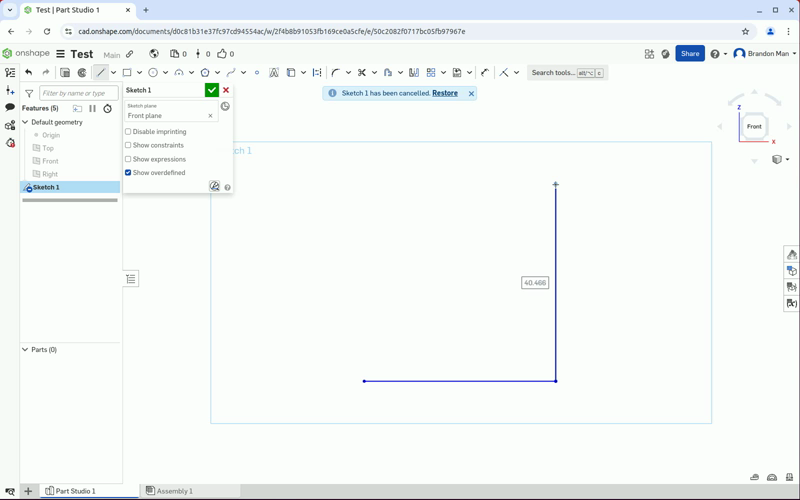
key_down(shift)
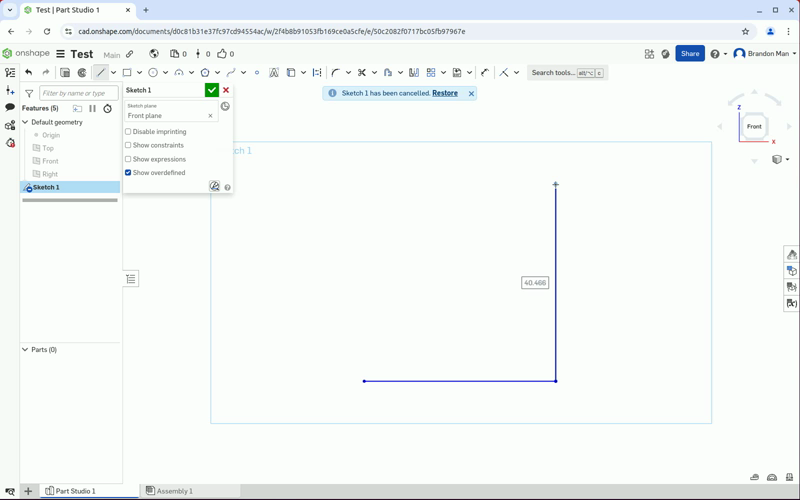
mouse_move(364, 184)
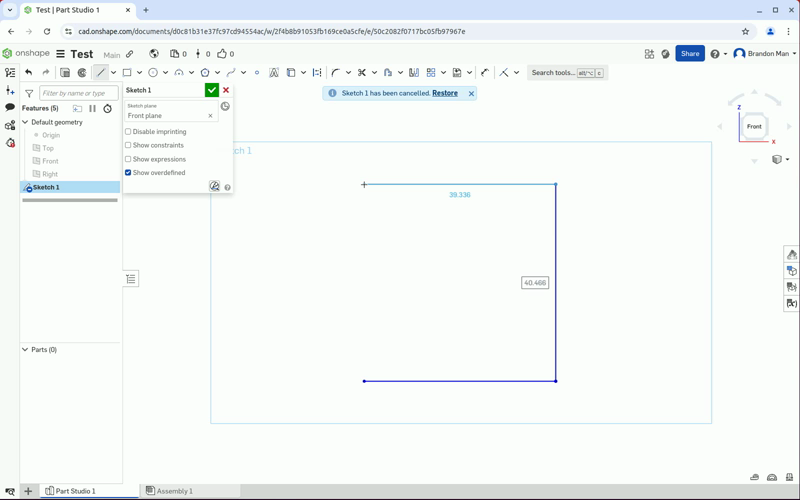
click(364, 184)
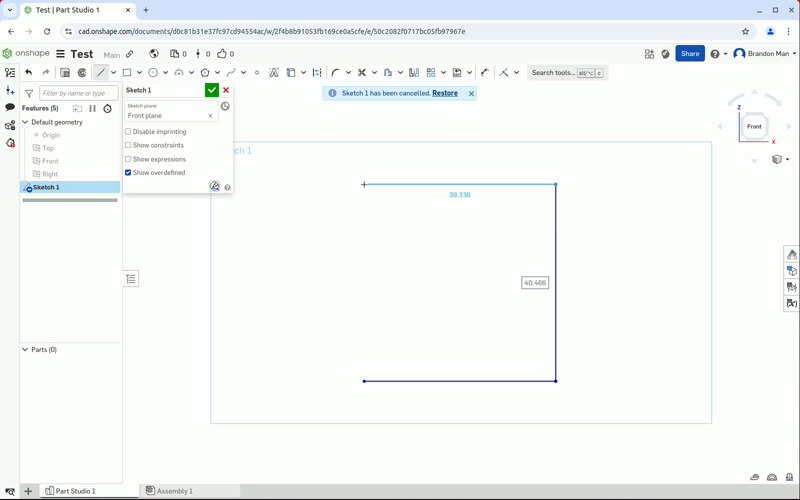
key_up(shift)
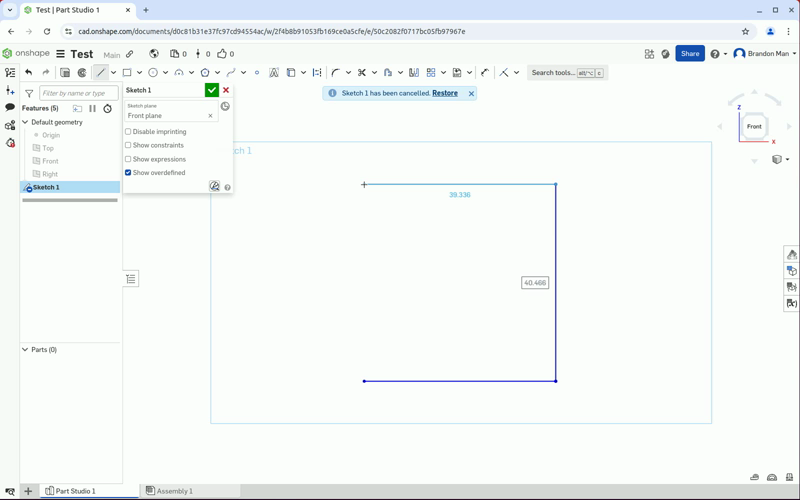
key_down(shift)
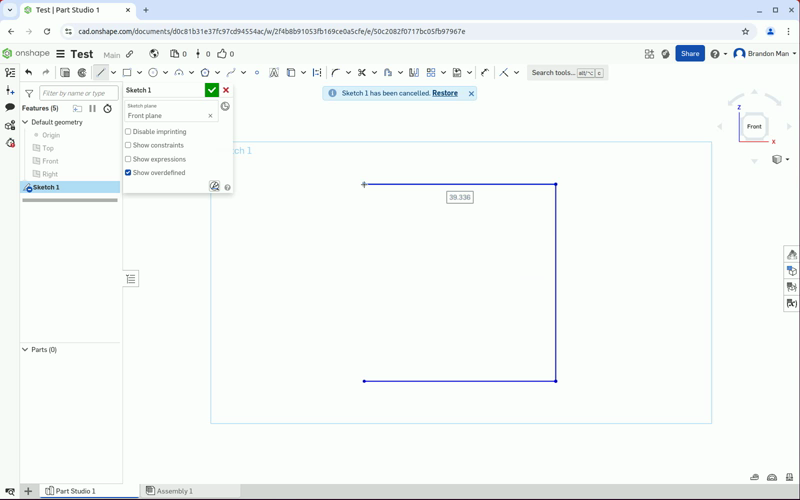
mouse_move(364, 381)
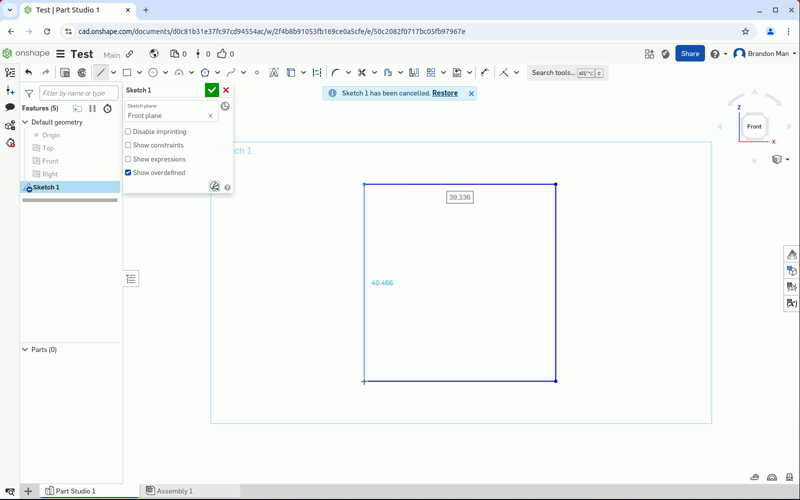
key_up(shift)
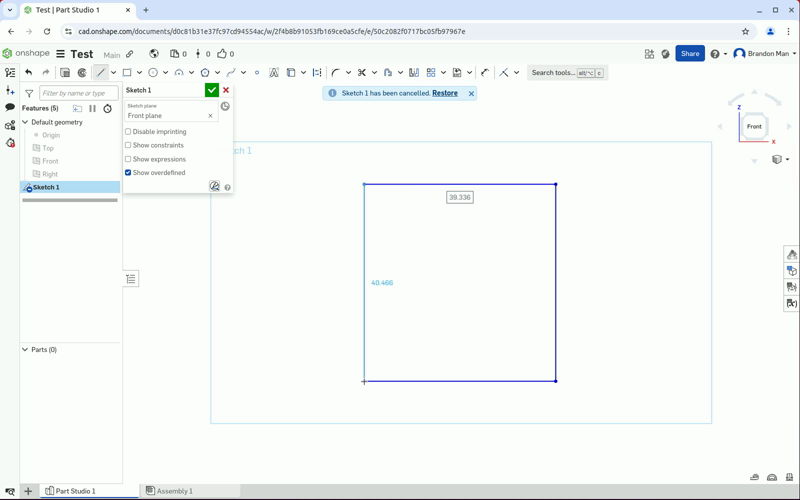
click(364, 381)
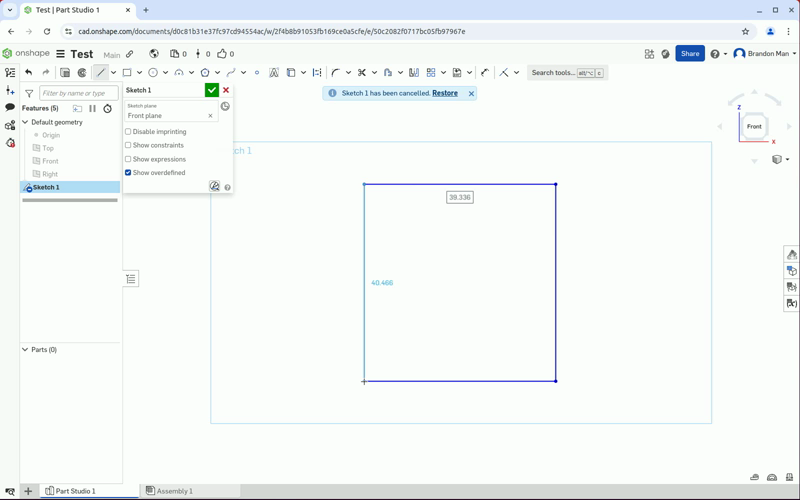
key(esc)
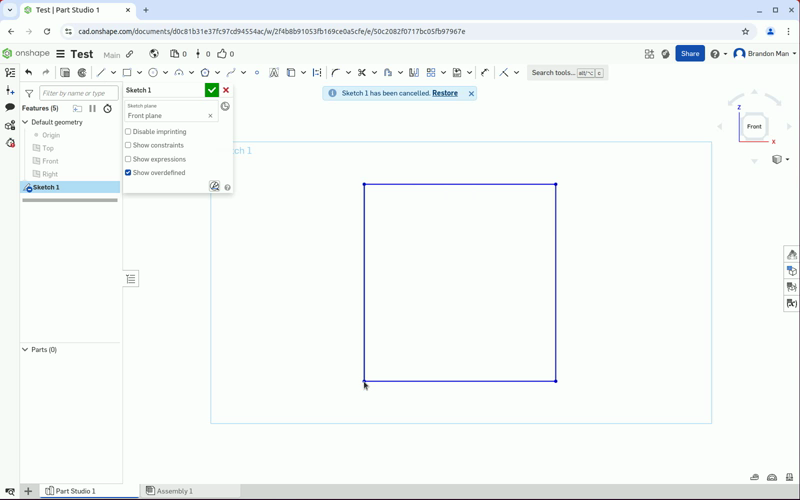
mouse_move(474, 212)
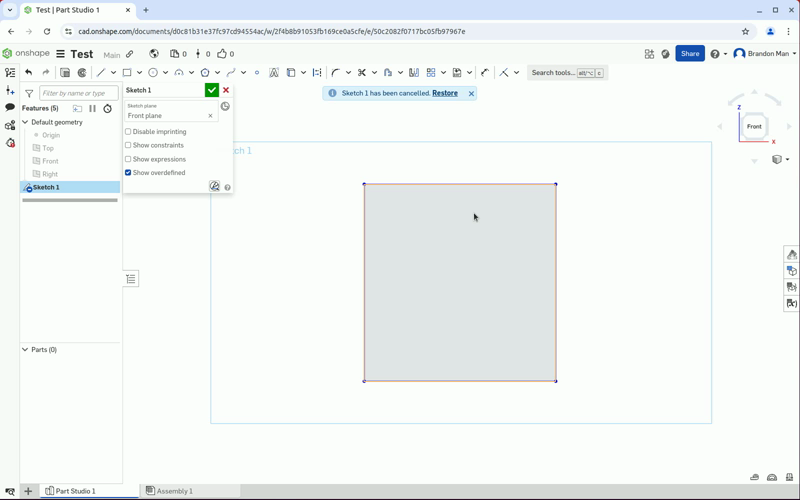
click(474, 212)
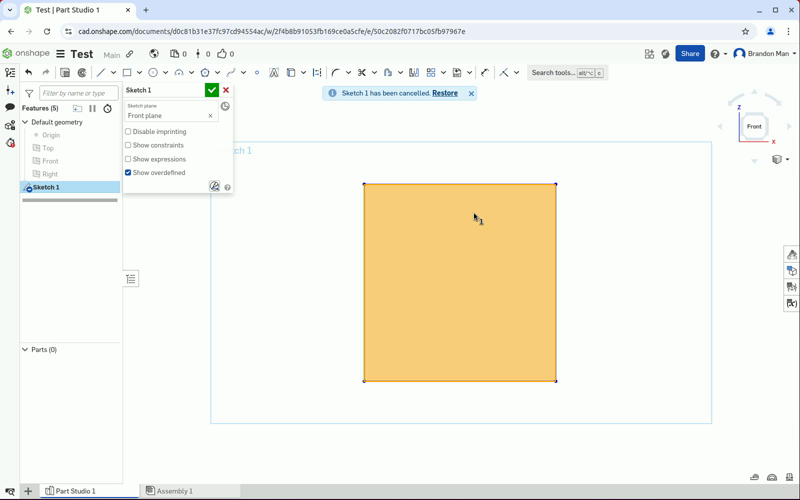
mouse_move(73, 352)
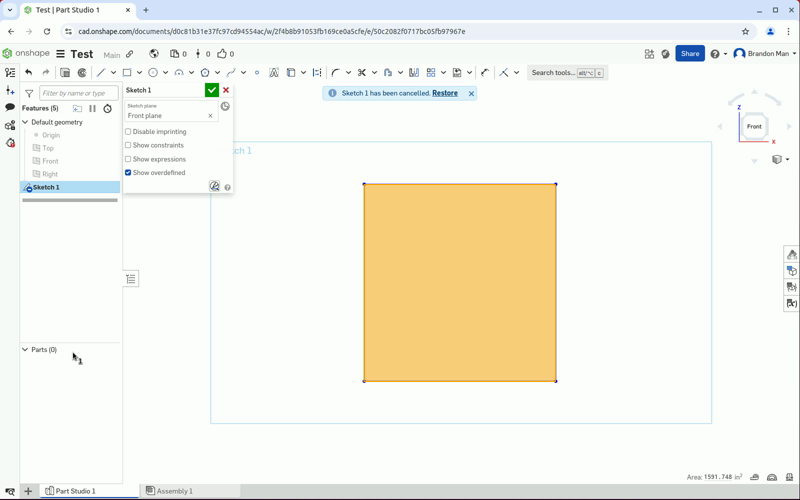
key(shift+y)
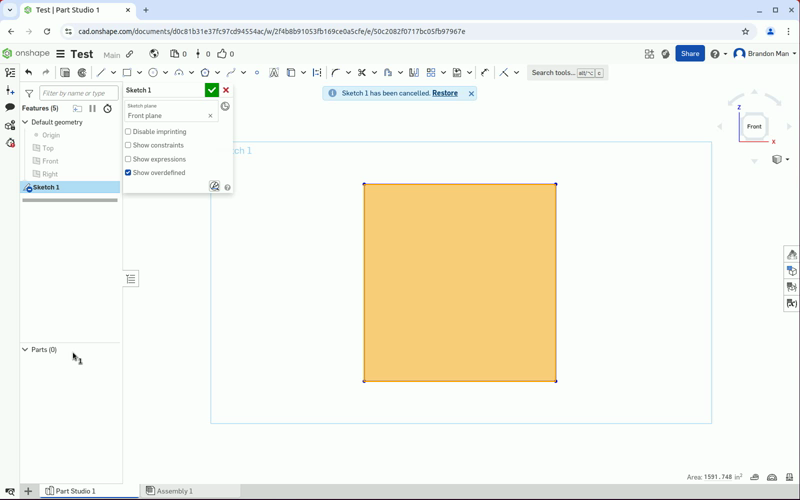
key(shift+e)
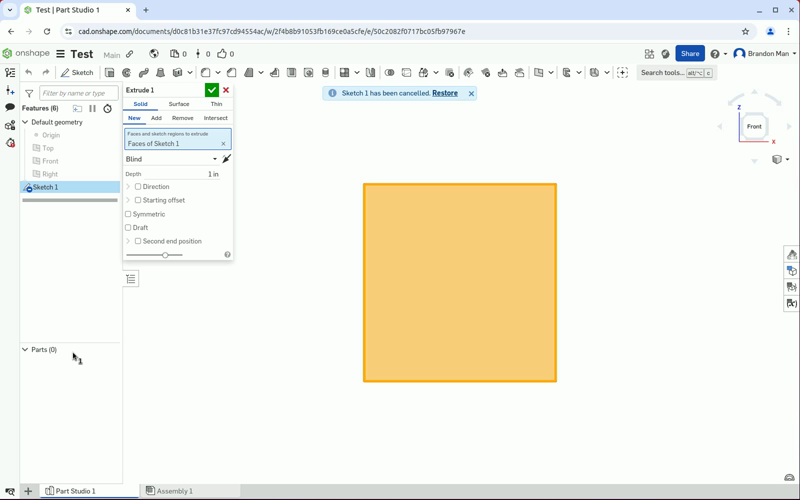
mouse_move(143, 106)
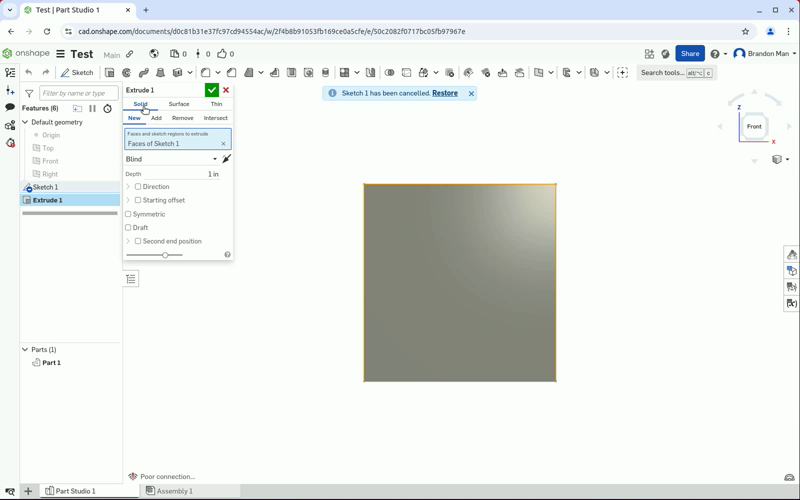
click(143, 106)
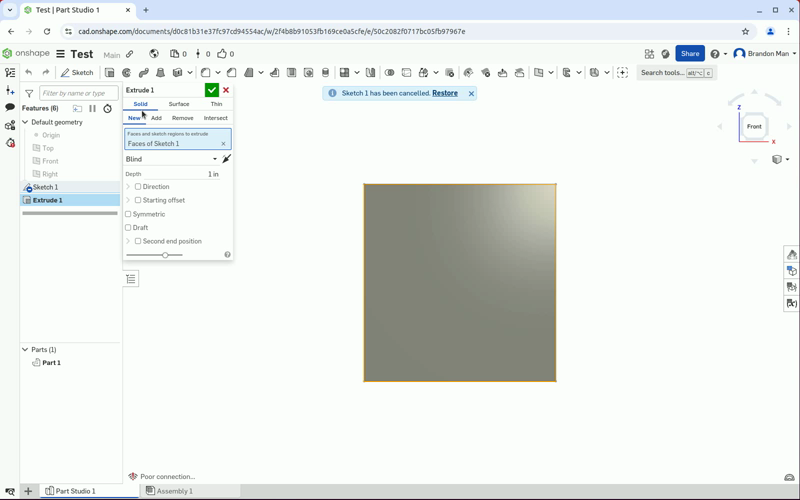
mouse_move(137, 120)
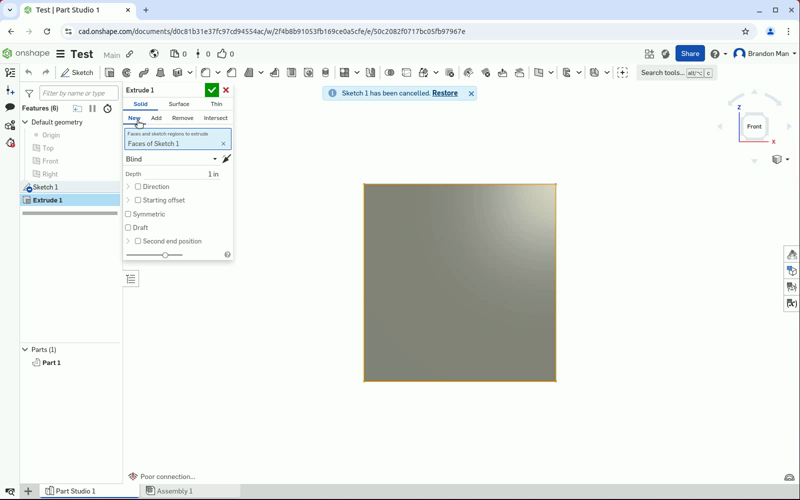
click(137, 120)
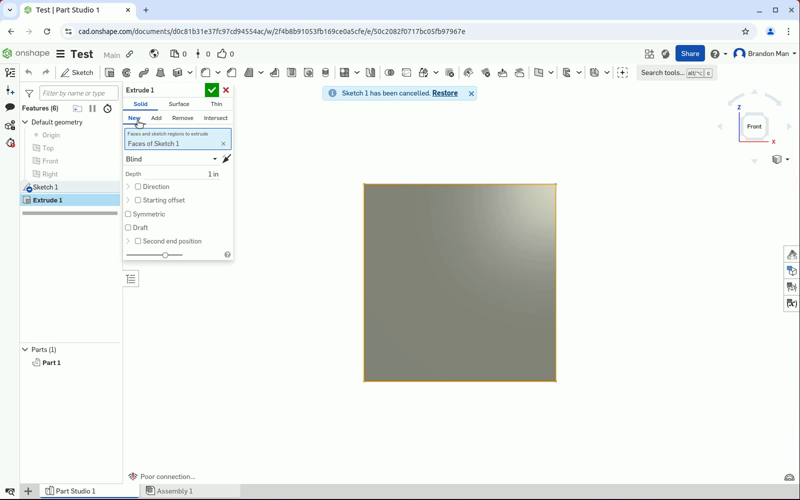
key(tab, 4)
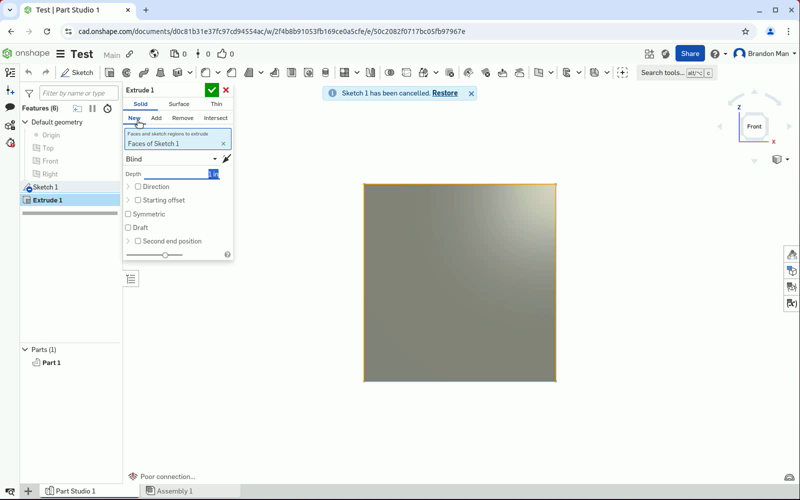
text(9.147)
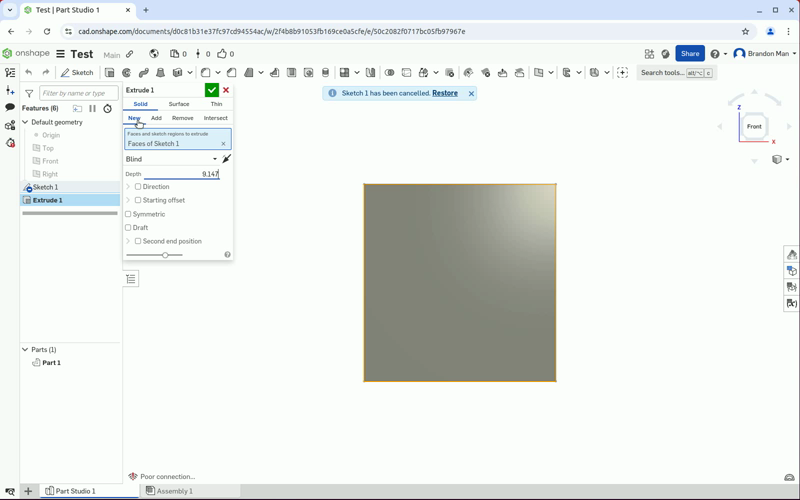
key(enter)
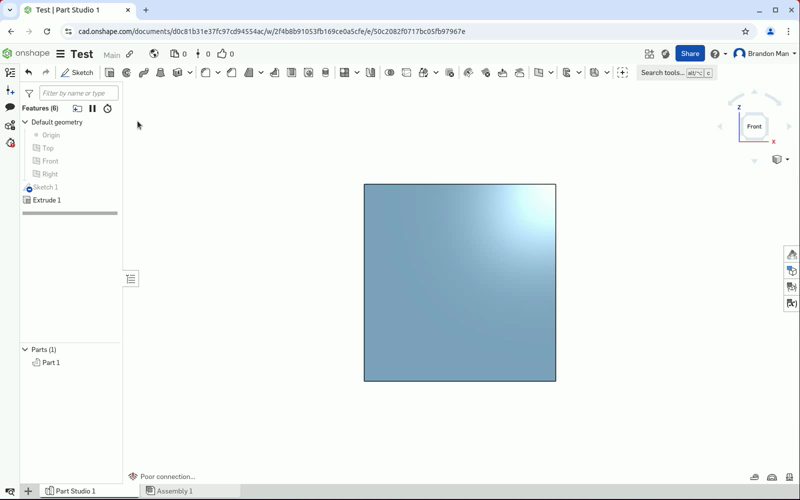
key(shift+h)
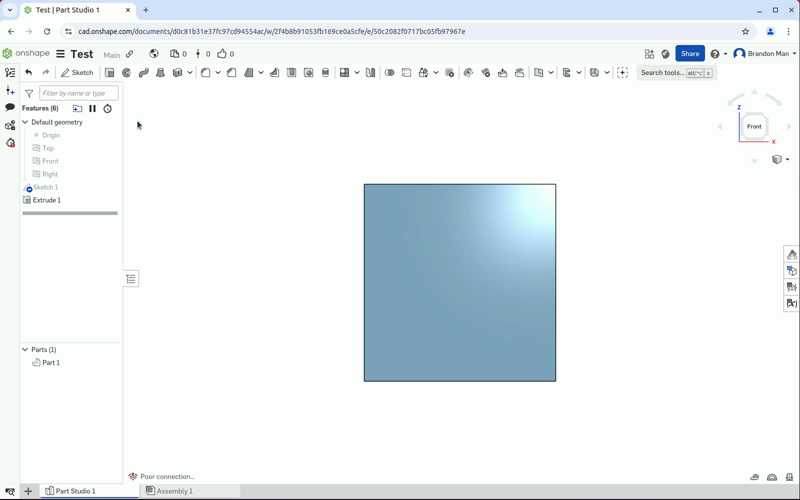
key(shift+h)
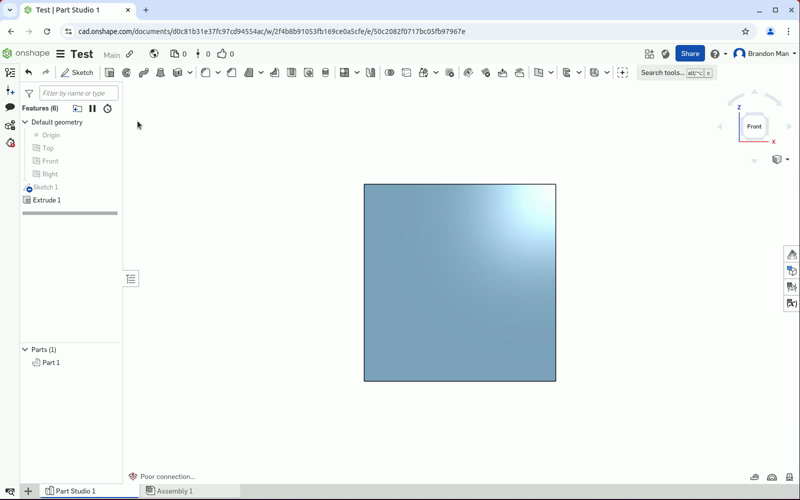
mouse_move(73, 189)
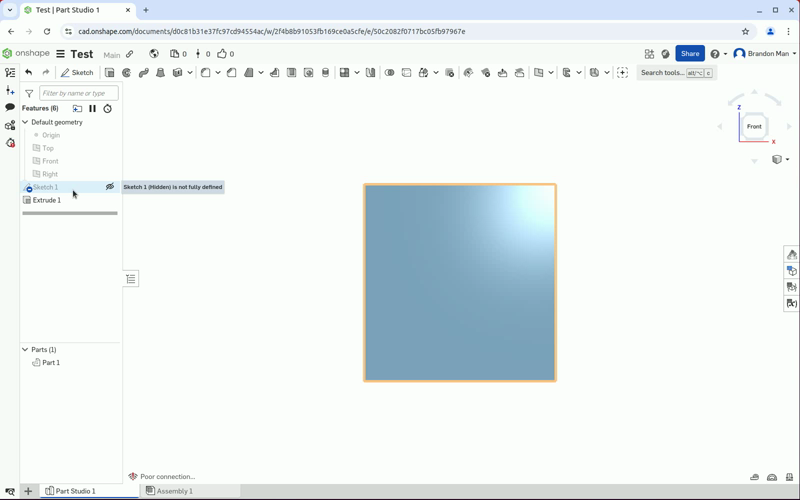
click(73, 189)
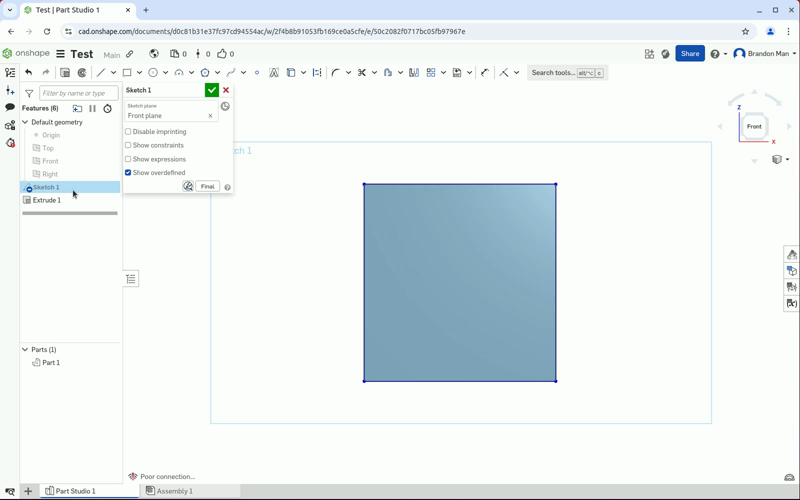
mouse_move(229, 92)
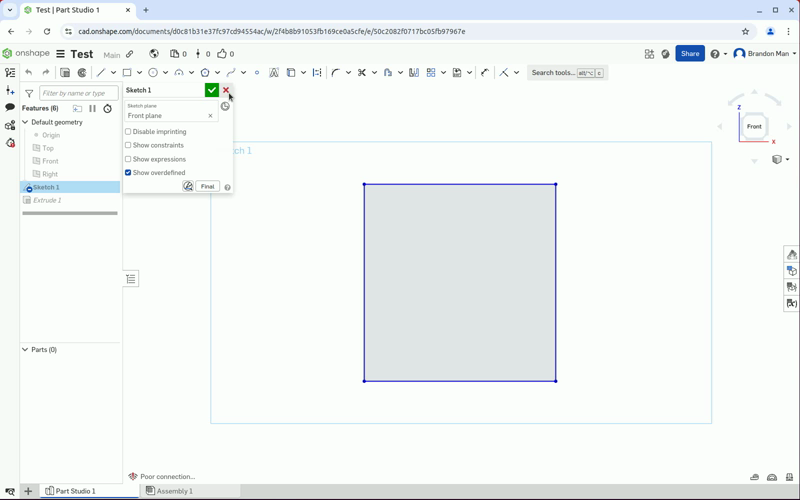
click(229, 92)
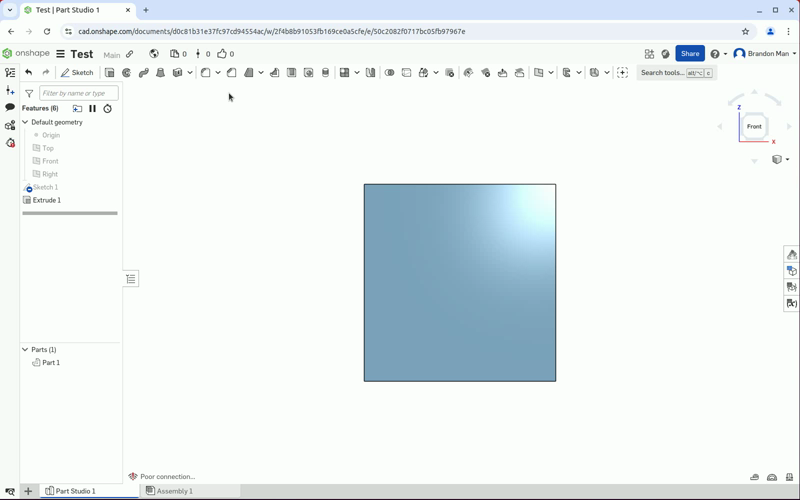
mouse_move(541, 75)
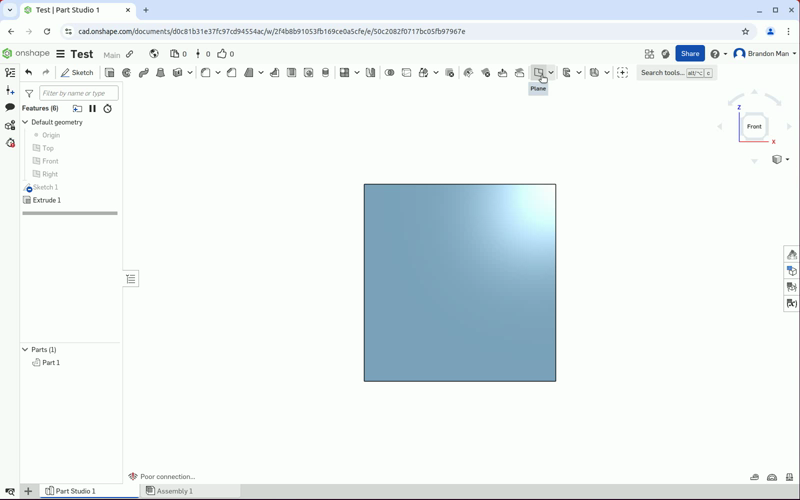
click(541, 75)
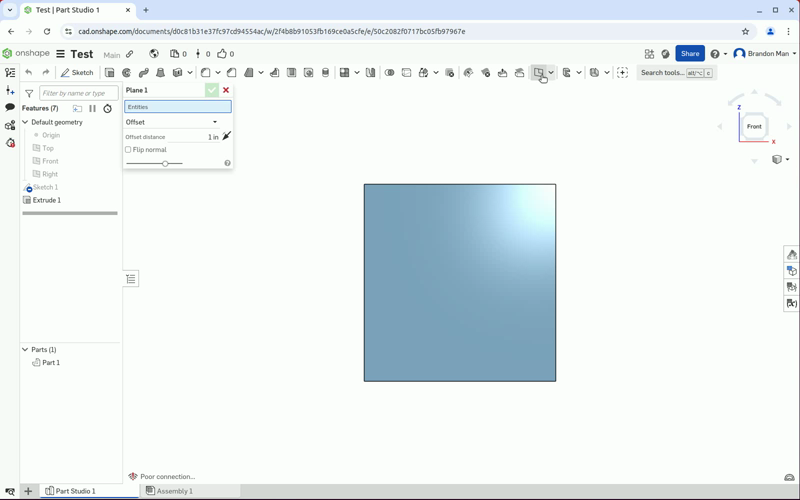
mouse_move(73, 163)
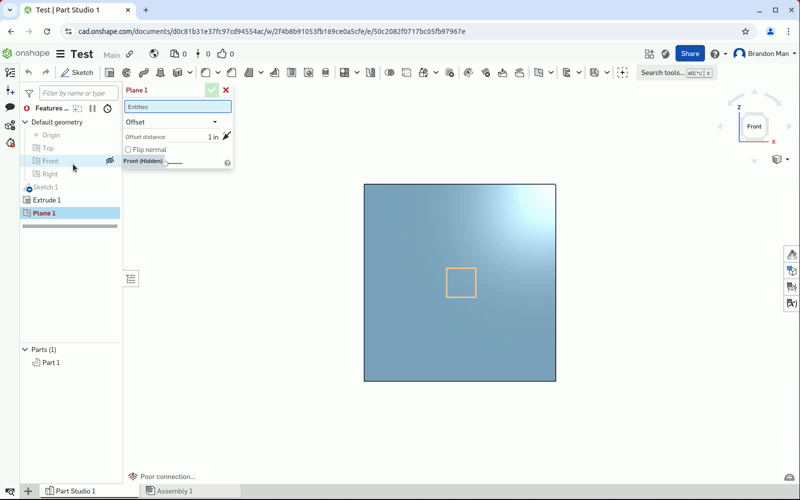
click(73, 163)
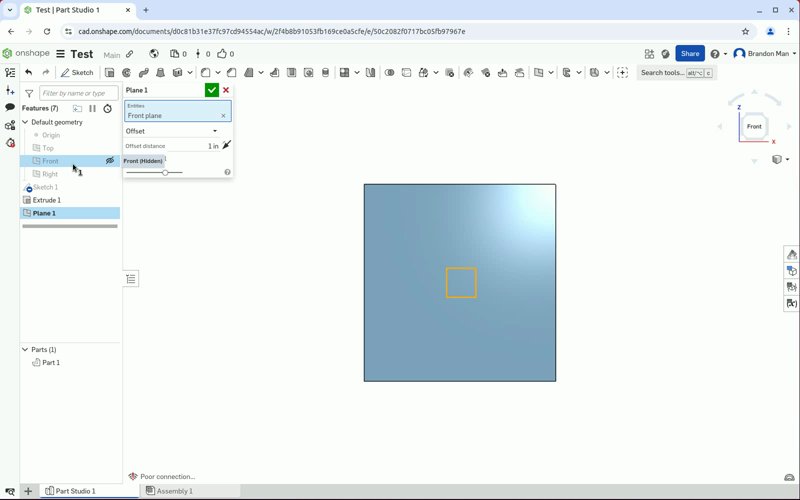
key(tab, 2)
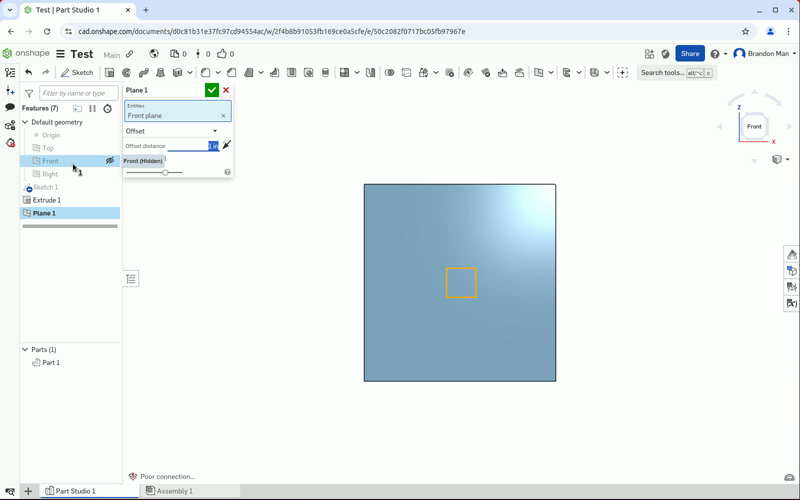
text(9.151)
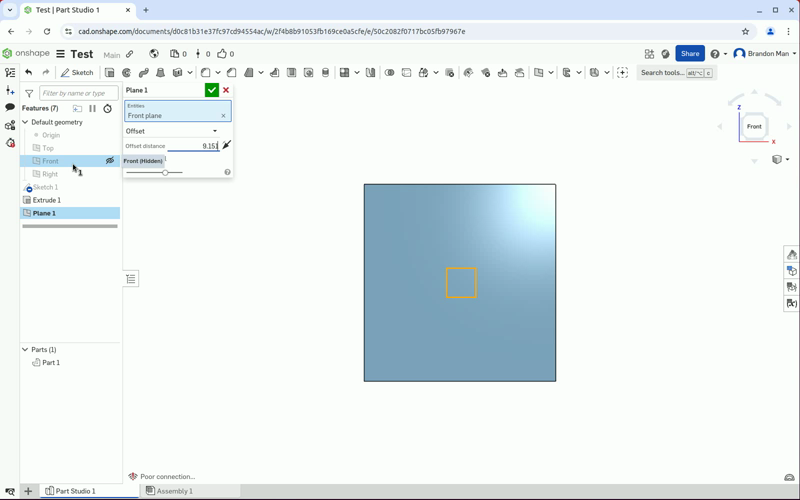
key(enter, 2)
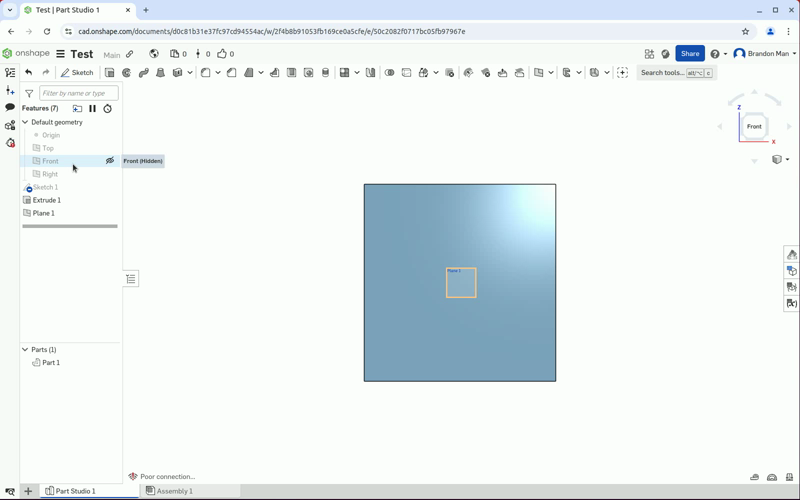
key(shift+s)
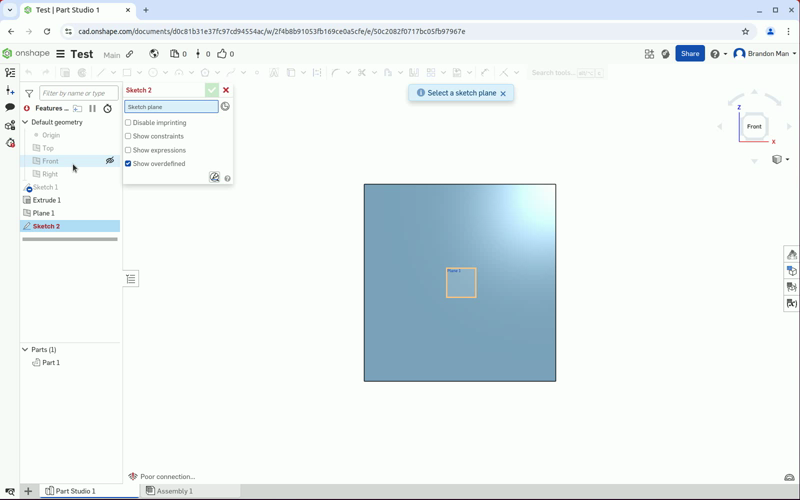
mouse_move(73, 215)
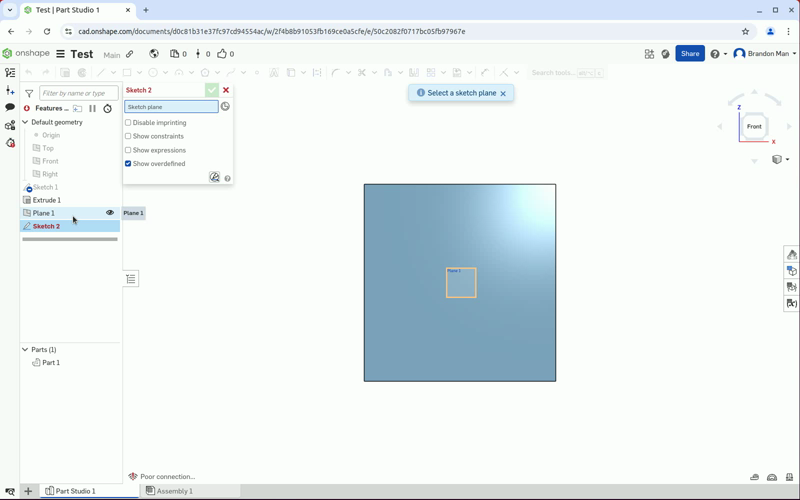
click(73, 215)
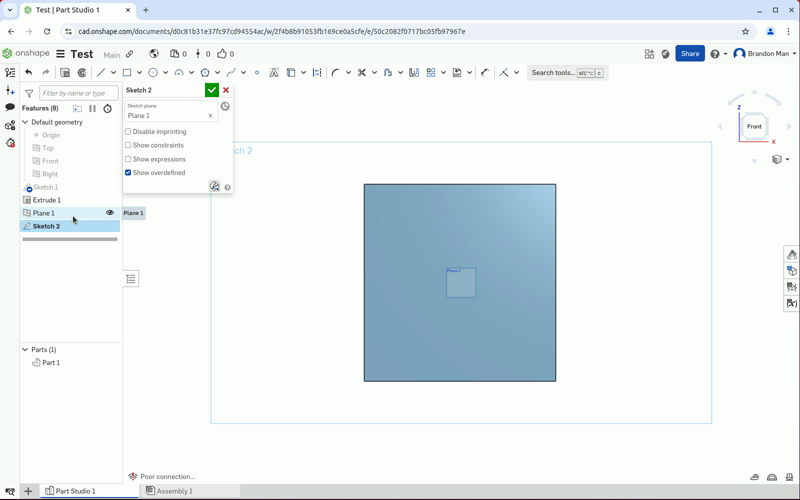
mouse_move(73, 352)
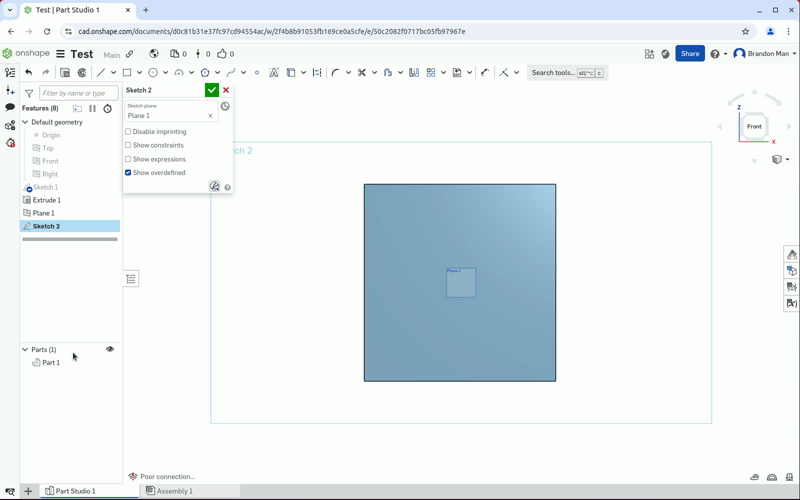
key(y)
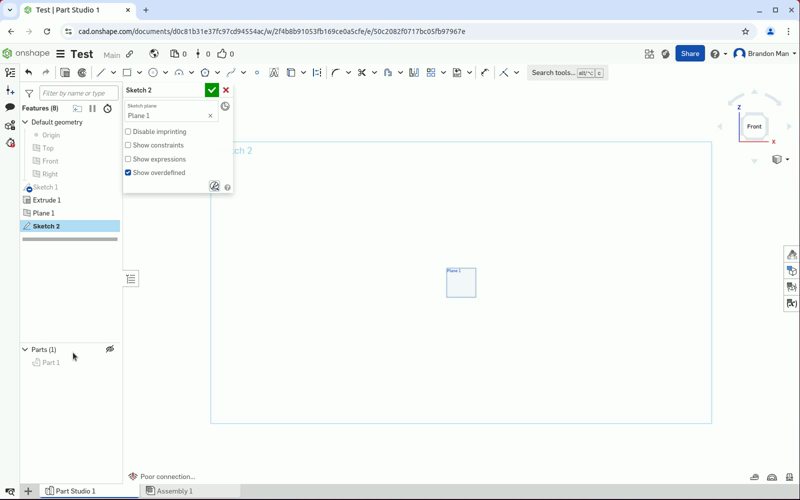
key(c)
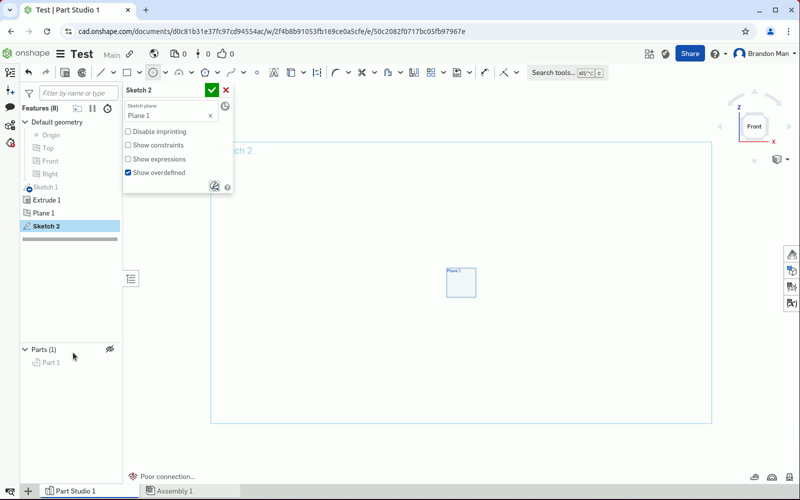
key_down(shift)
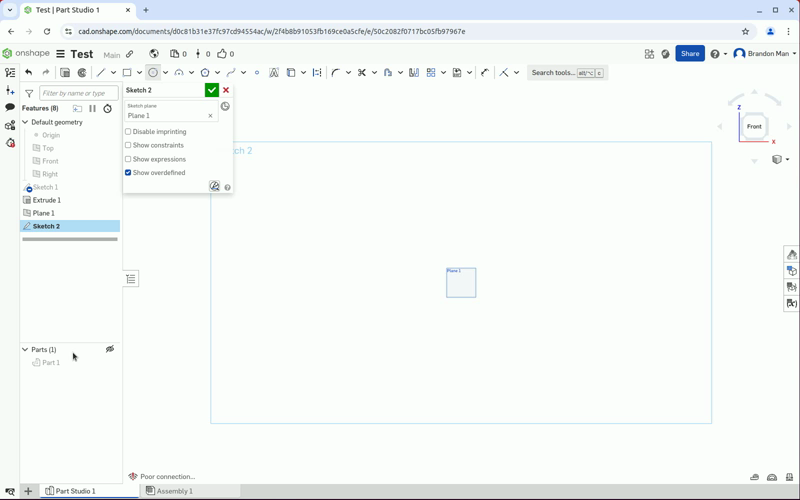
mouse_move(460, 282)
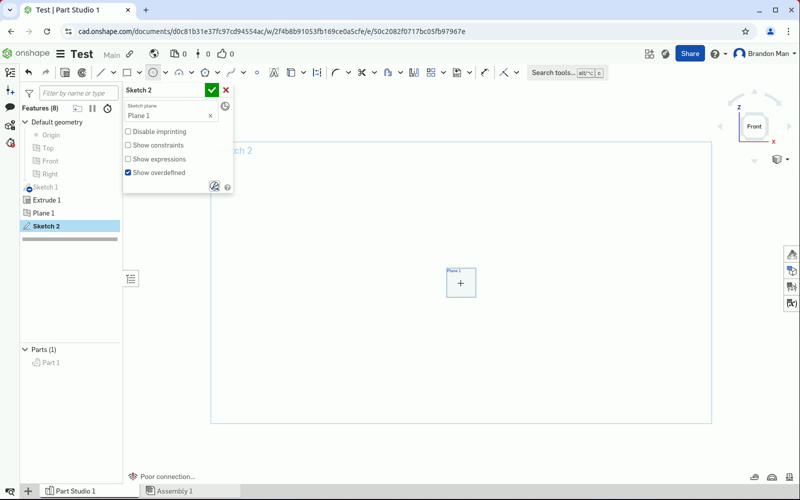
click(460, 282)
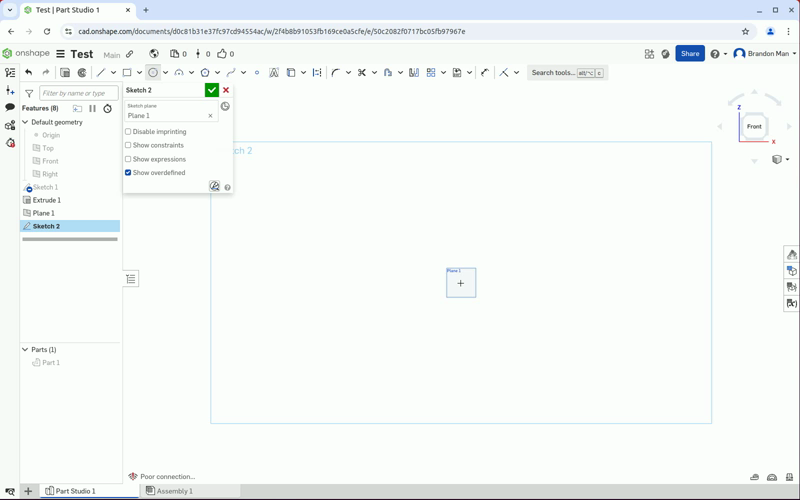
key_up(shift)
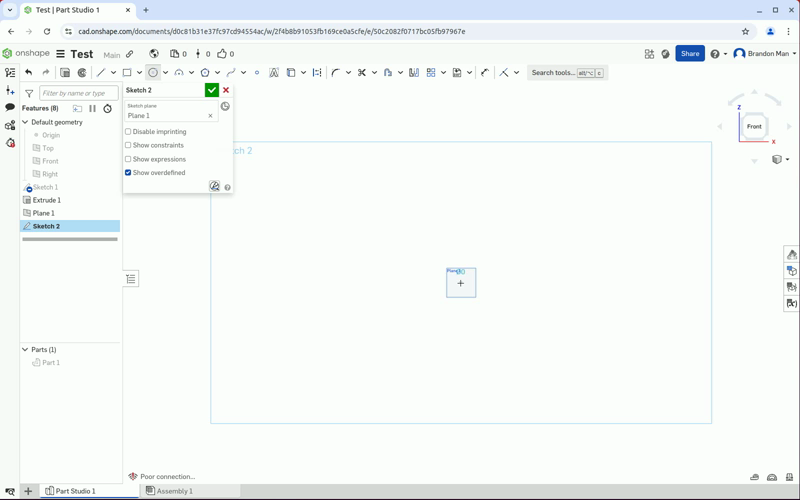
mouse_move(525, 282)
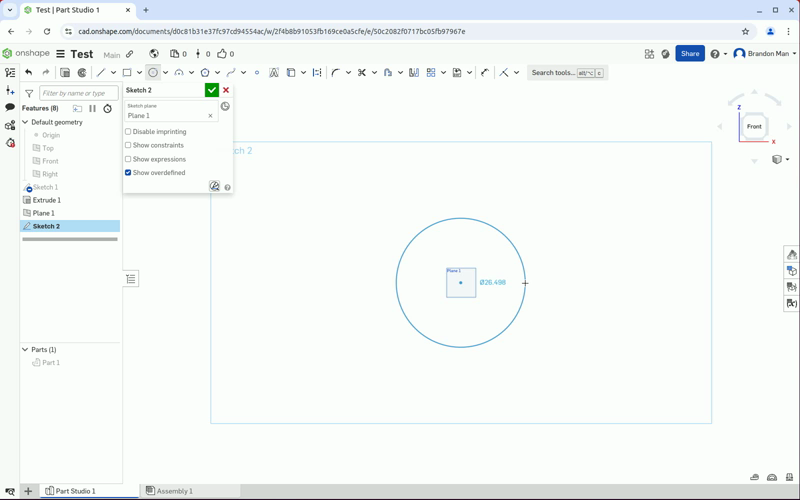
click(525, 282)
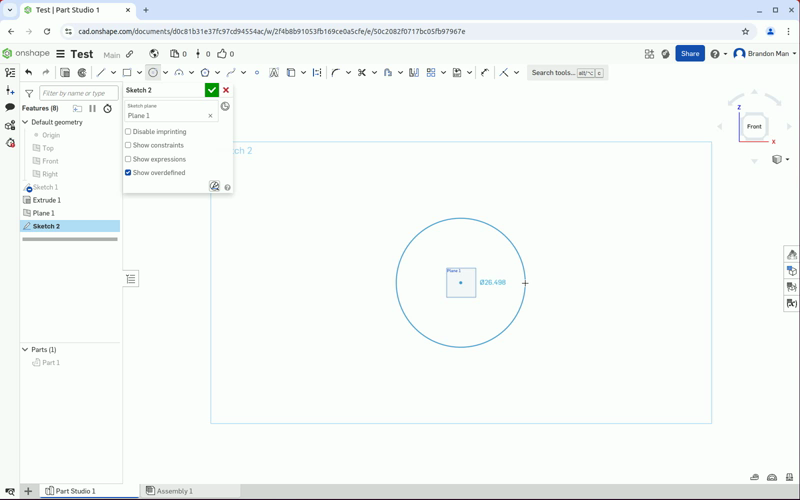
key(esc)
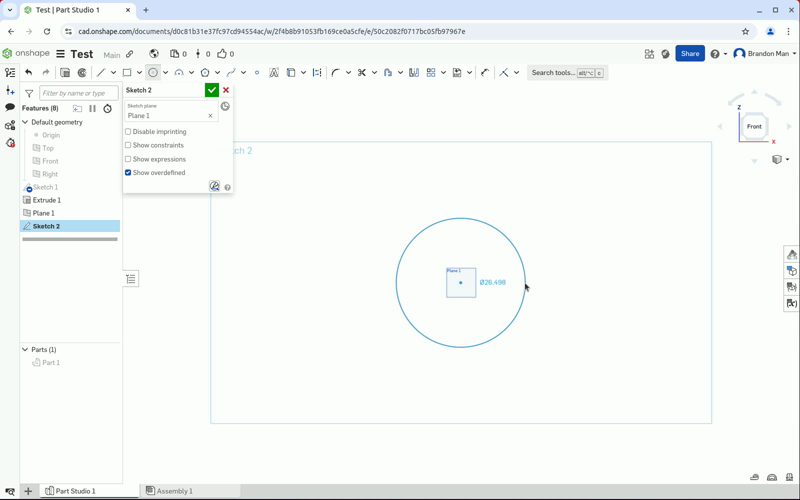
mouse_move(476, 321)
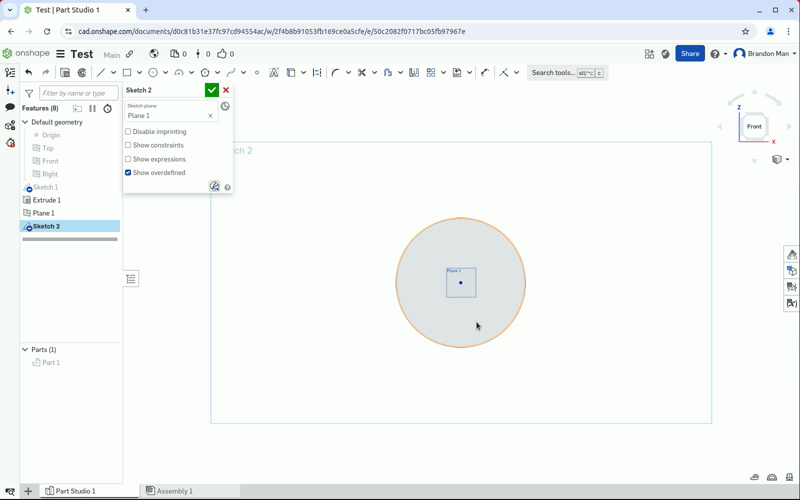
click(476, 321)
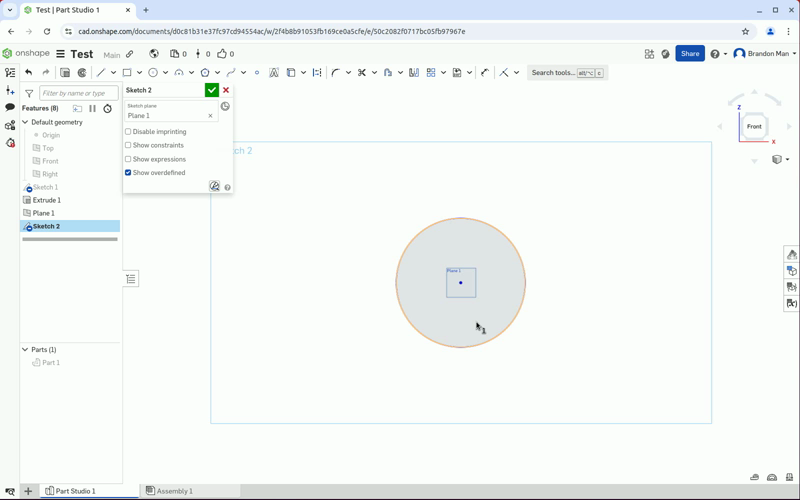
mouse_move(73, 352)
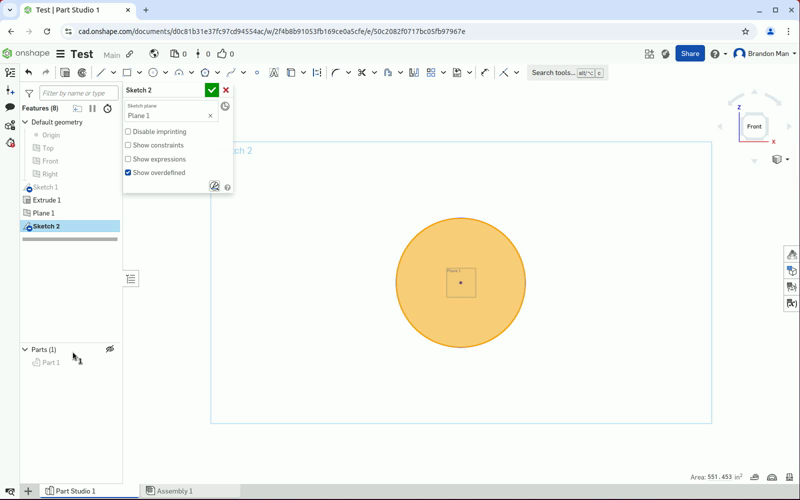
key(shift+y)
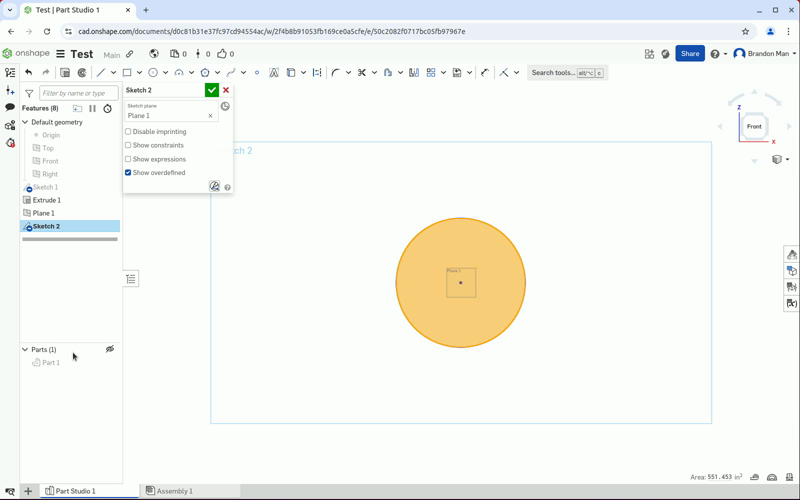
key(shift+e)
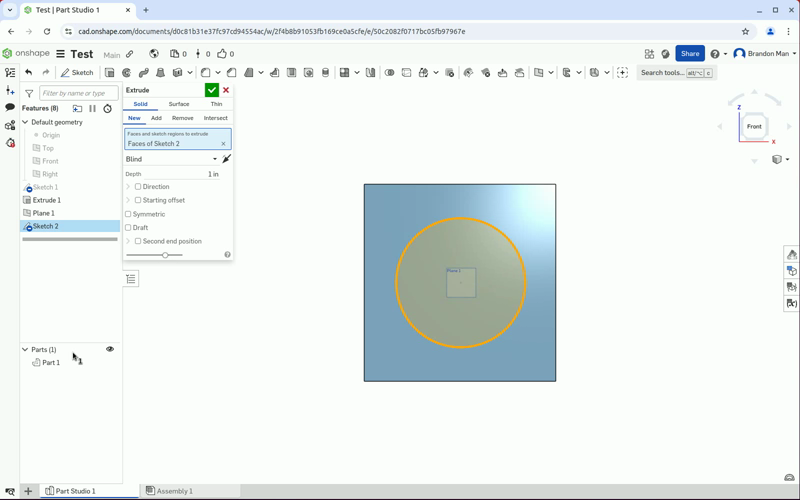
mouse_move(143, 106)
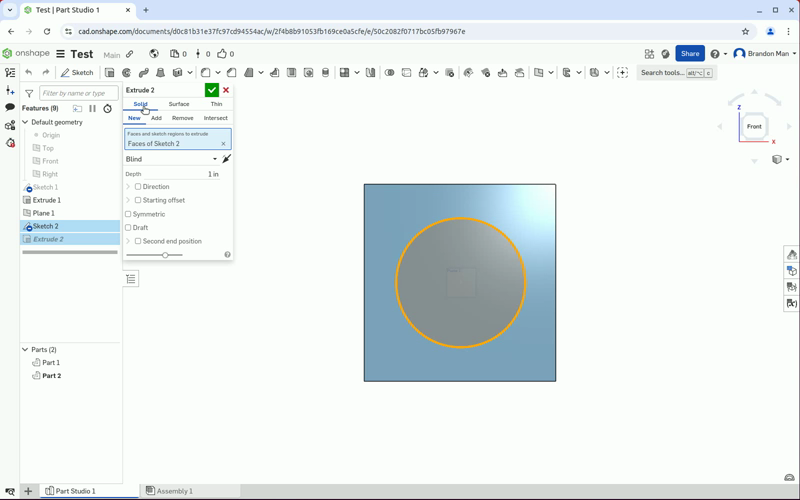
click(143, 106)
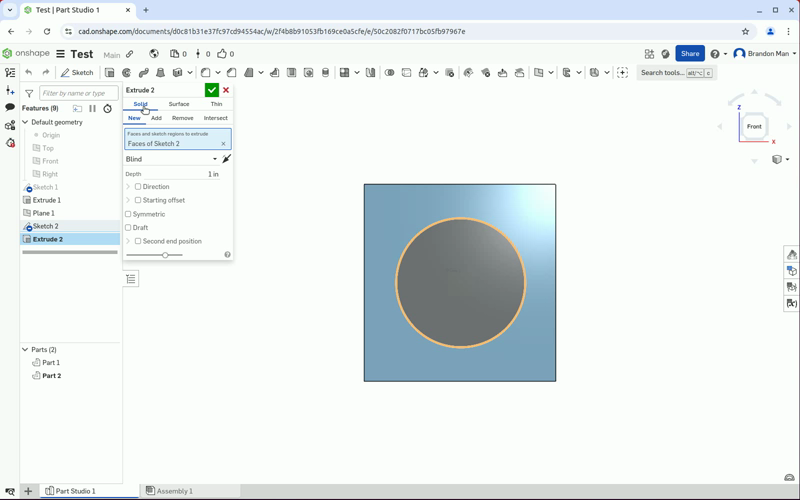
mouse_move(137, 120)
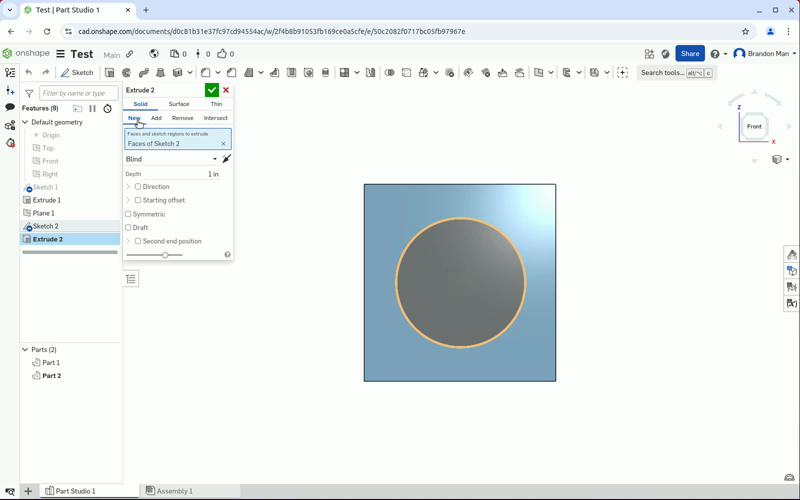
click(137, 120)
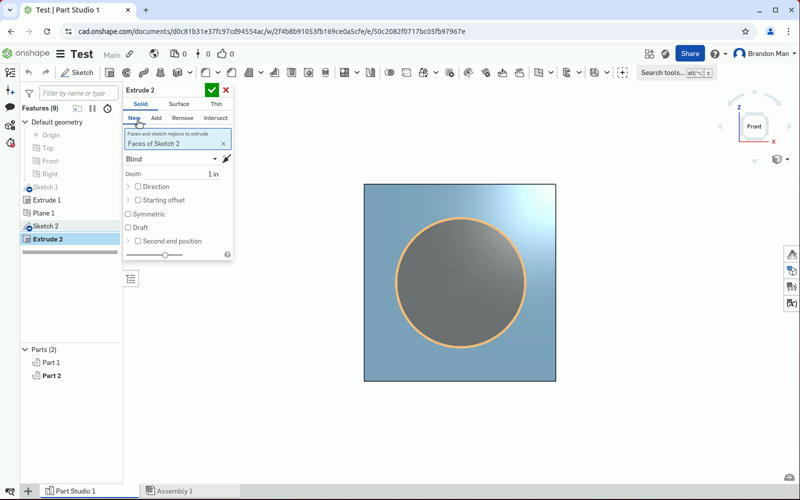
key(tab, 4)
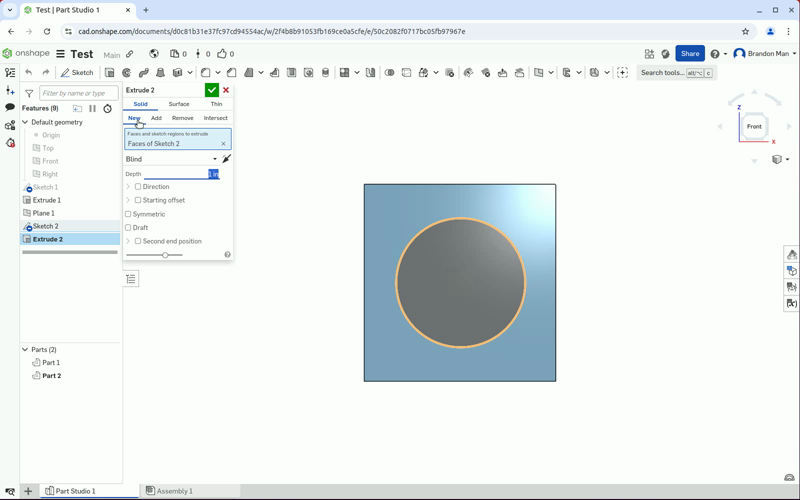
text(18.535)
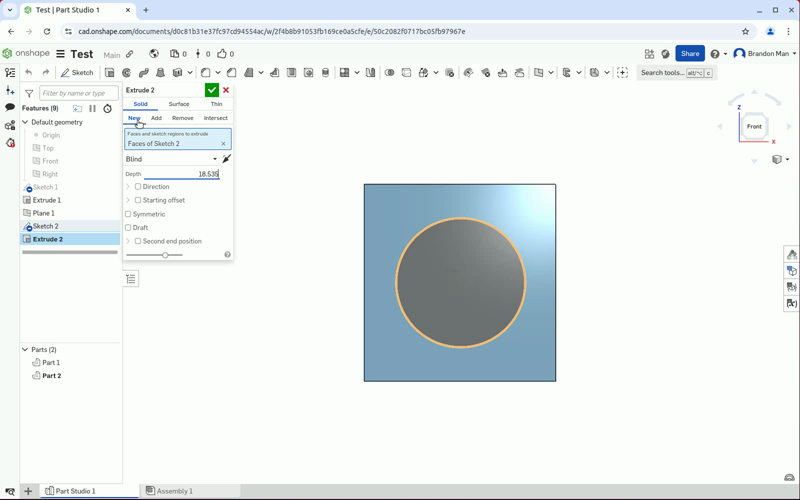
key(enter)
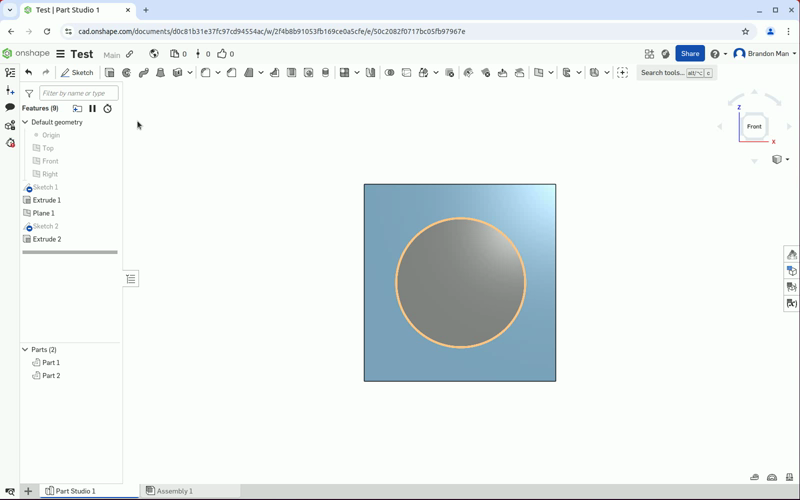
key(shift+h)
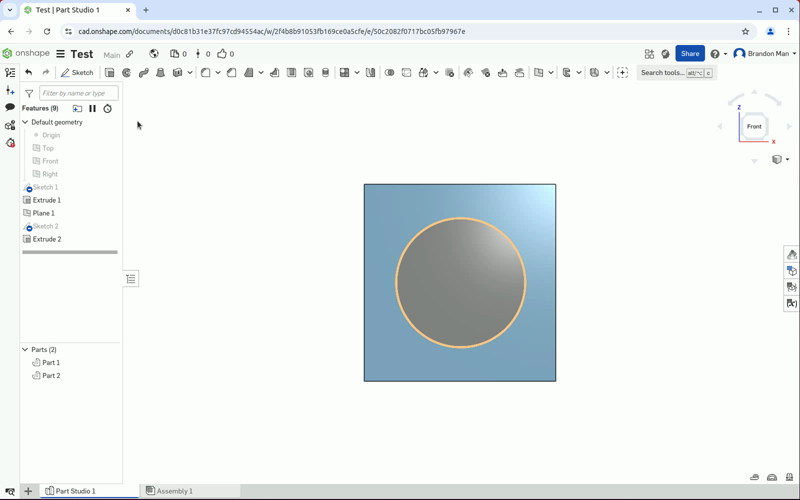
key(shift+h)
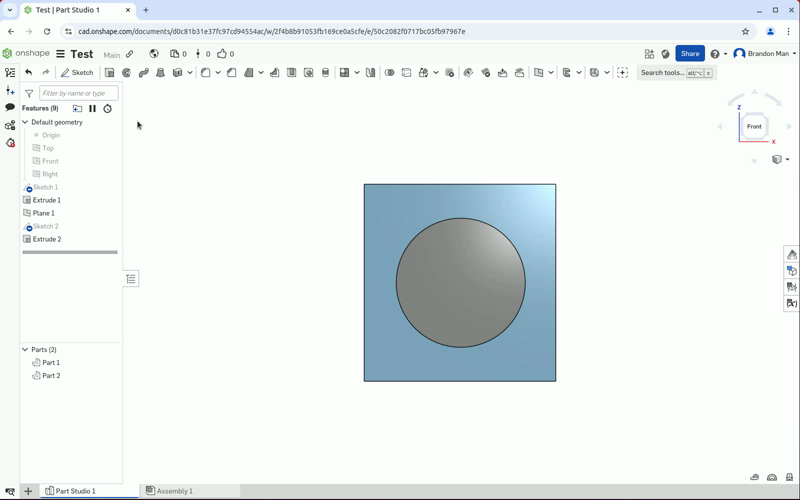
mouse_move(73, 189)
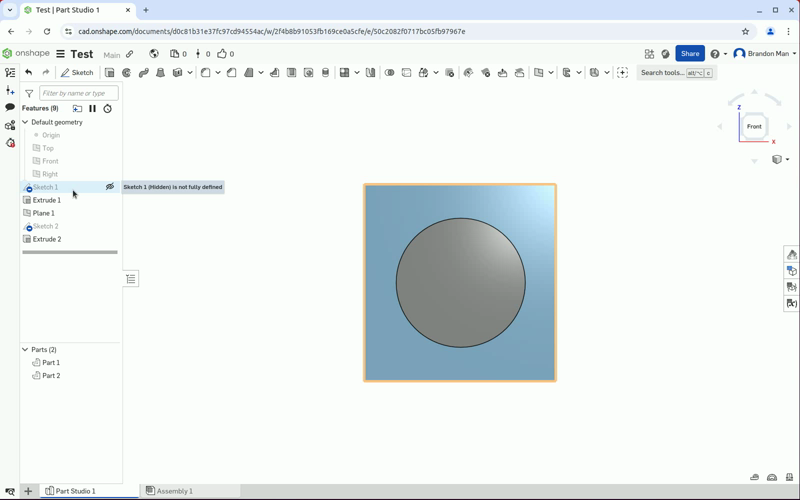
click(73, 189)
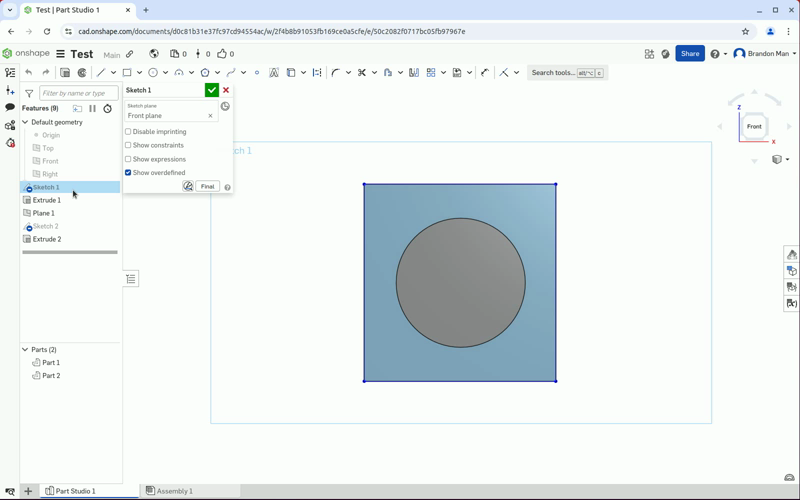
mouse_move(229, 92)
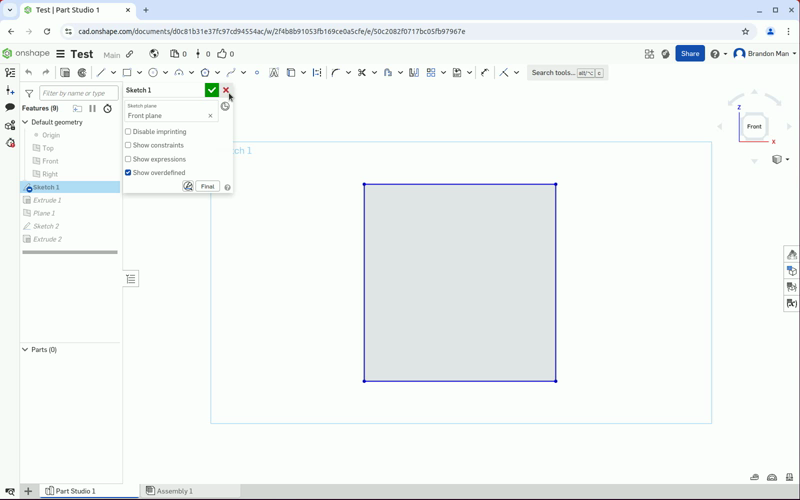
click(229, 92)
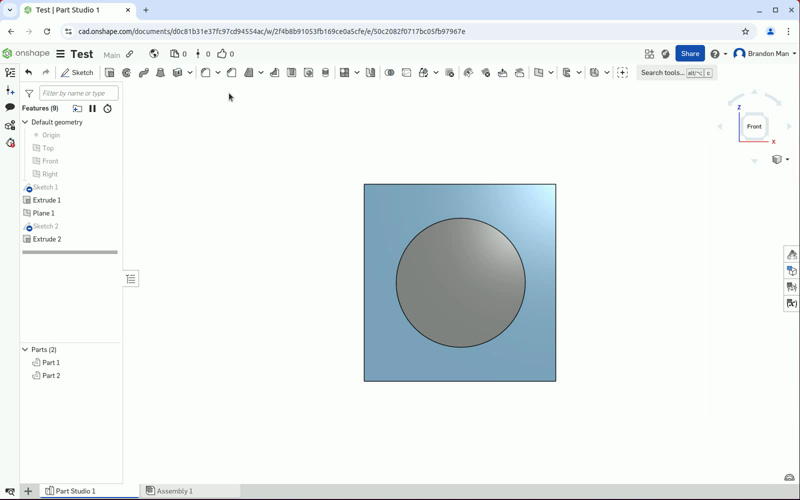
mouse_move(73, 352)
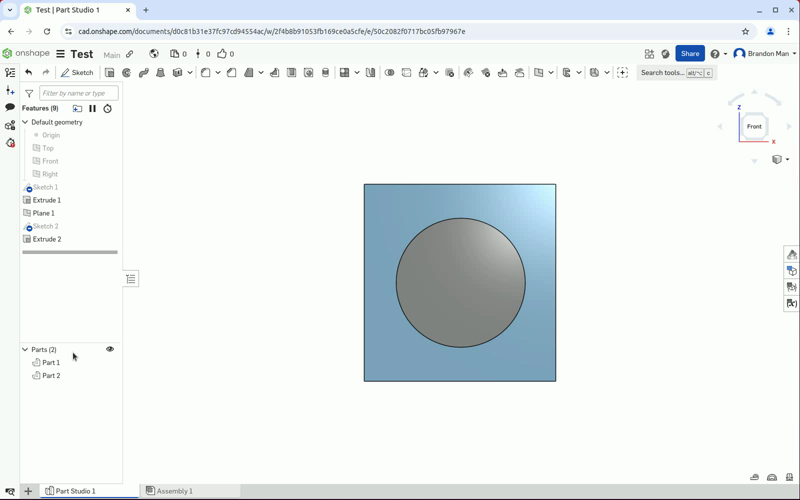
key(y)
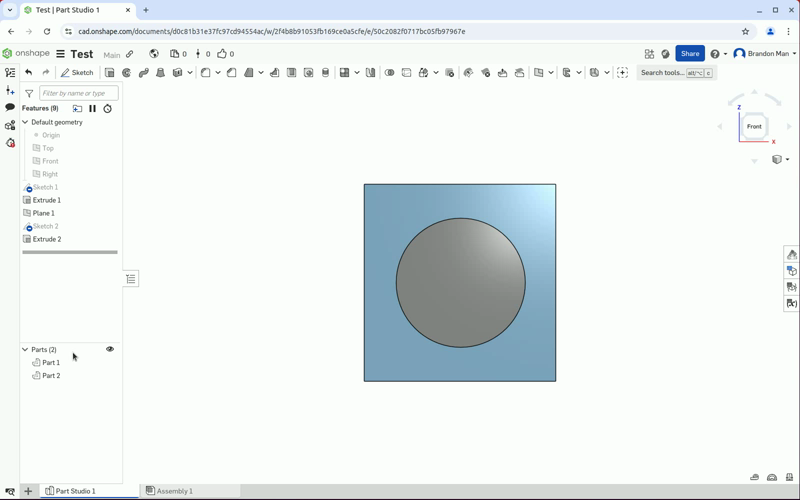
key(shift+p)
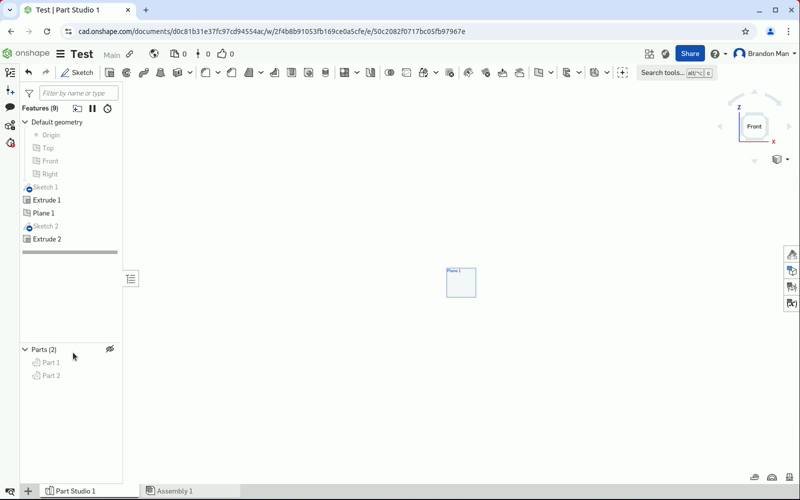
key(space)
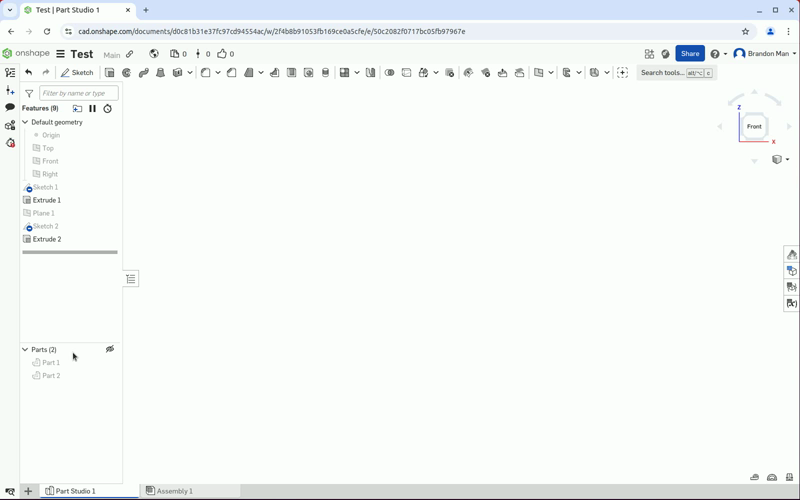
key_down(shift)
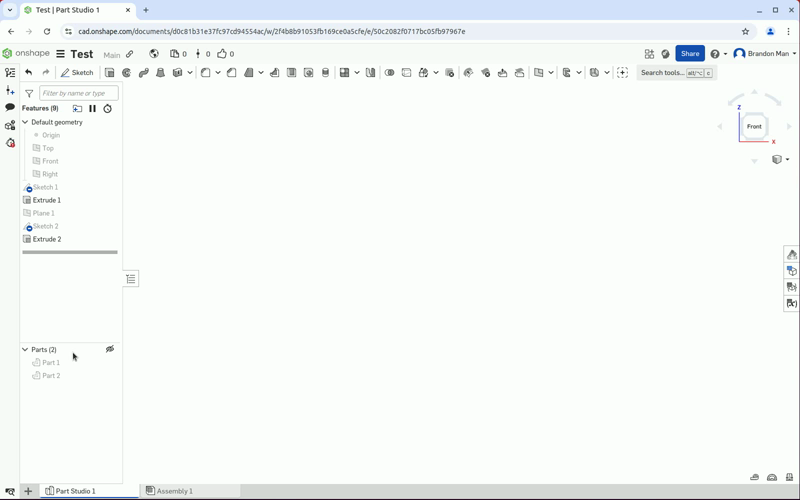
key(left)
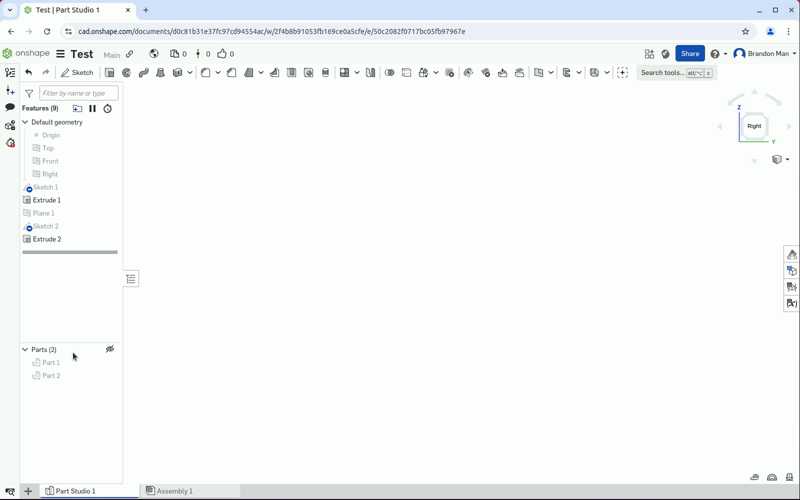
key_up(shift)
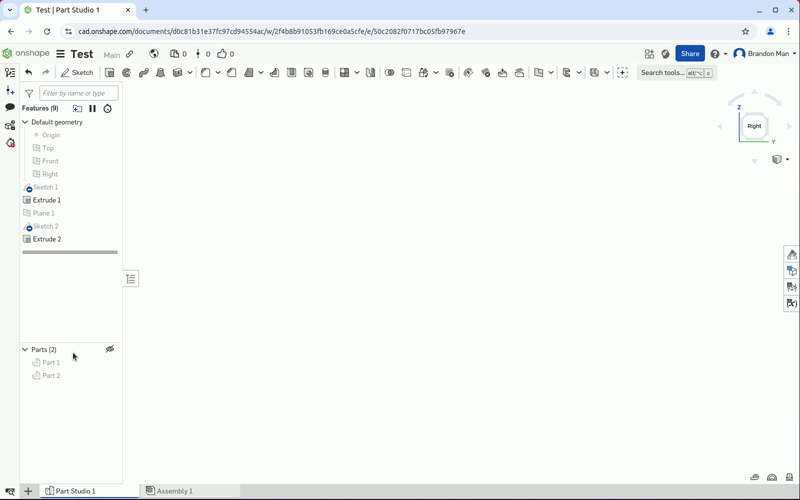
mouse_move(73, 352)
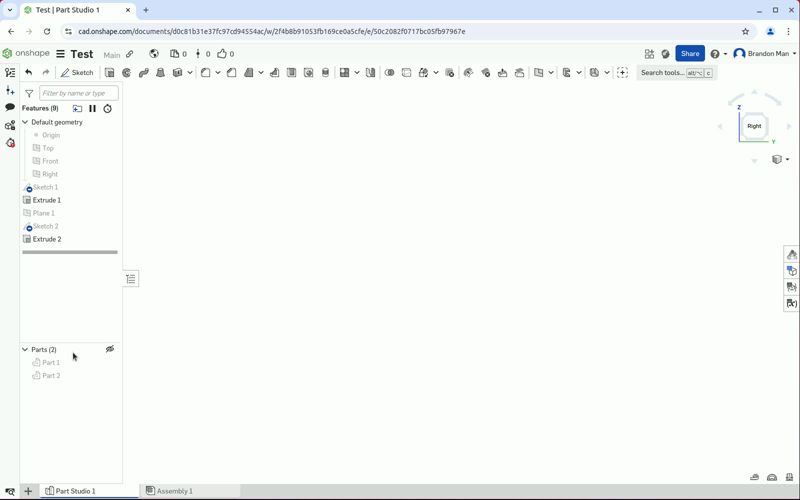
key(shift+y)
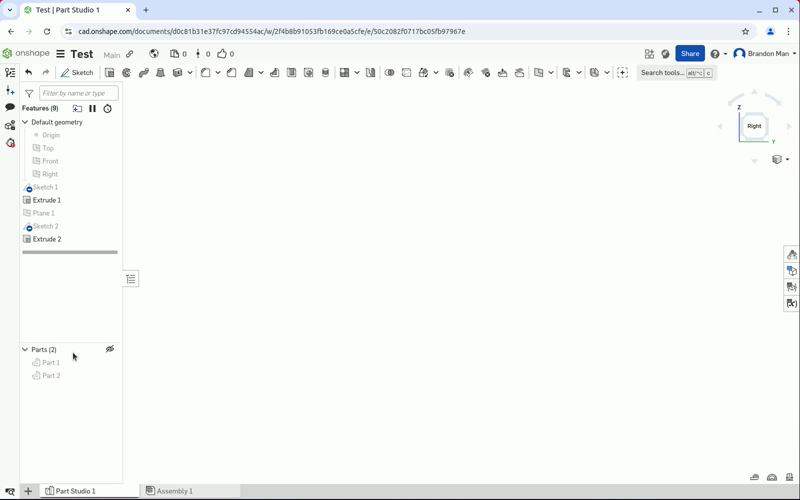
key(shift+s)
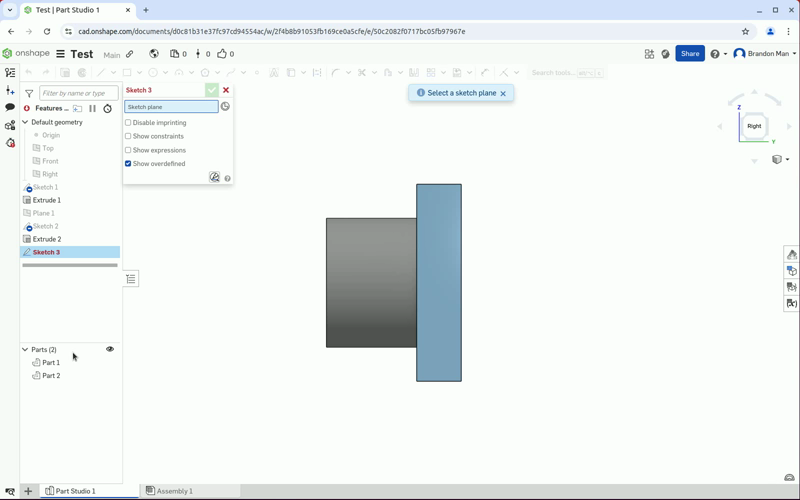
mouse_move(73, 176)
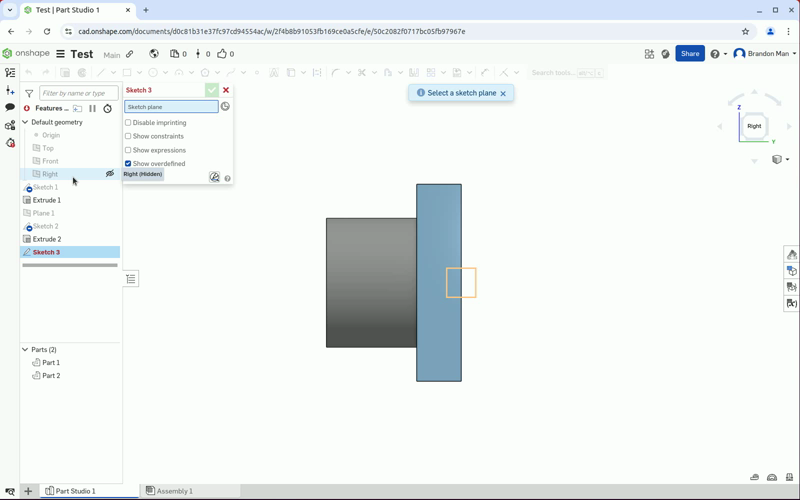
click(73, 176)
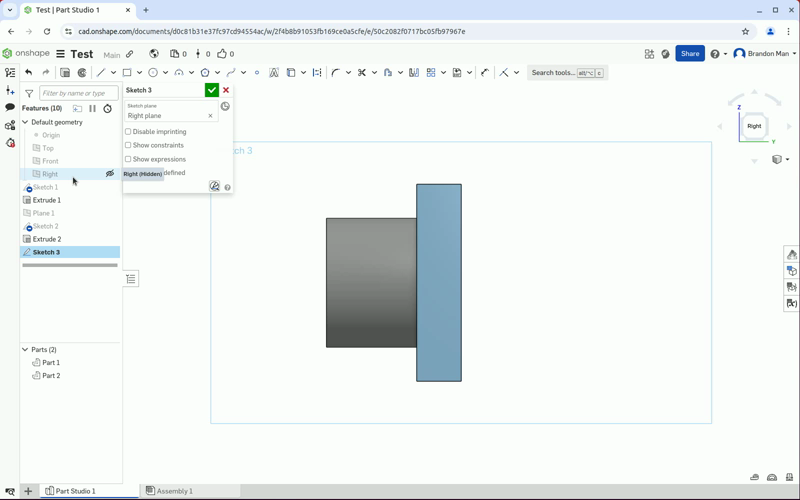
mouse_move(73, 352)
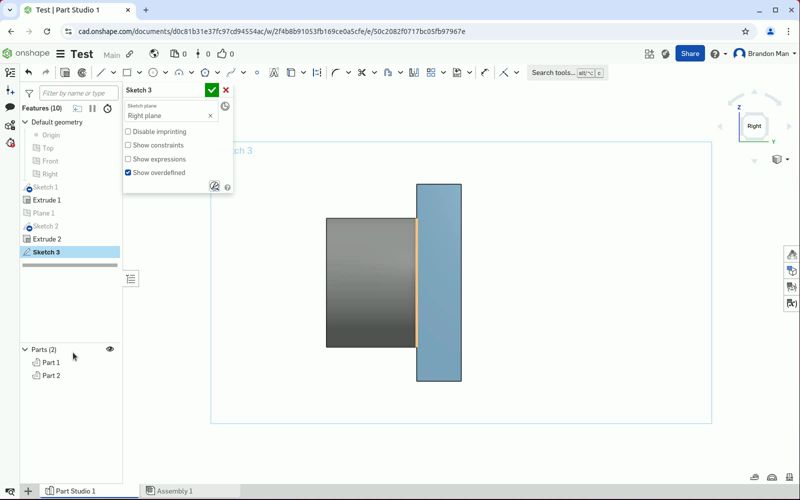
key(y)
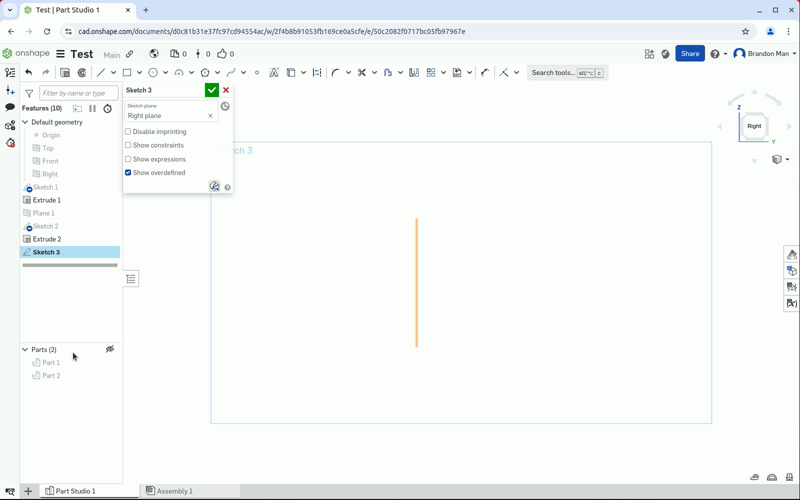
key(l)
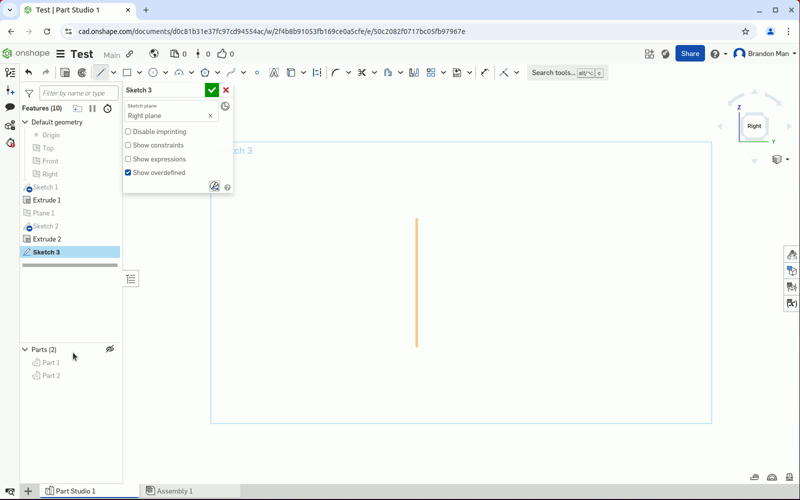
key_down(shift)
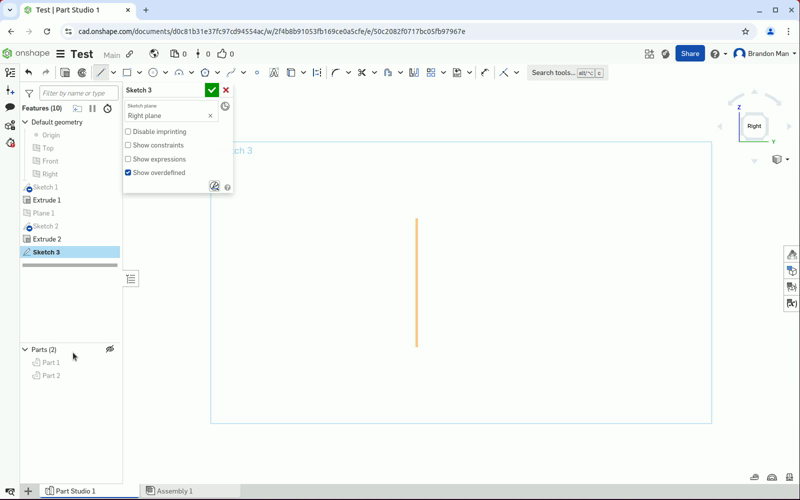
mouse_move(315, 414)
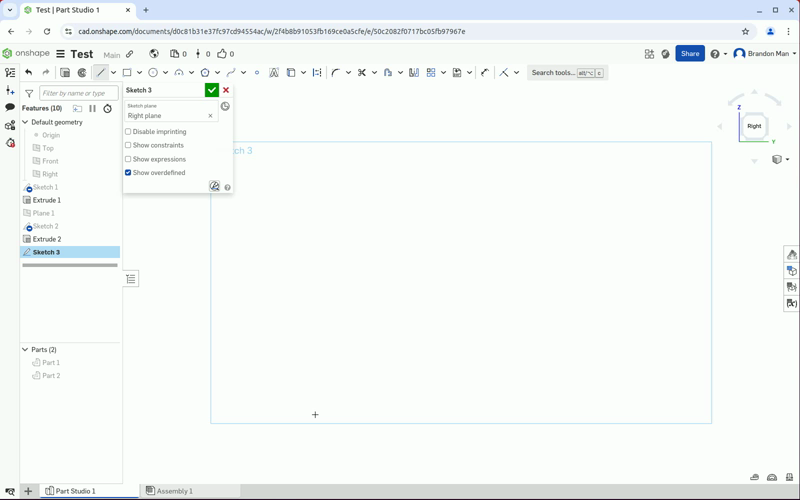
click(315, 414)
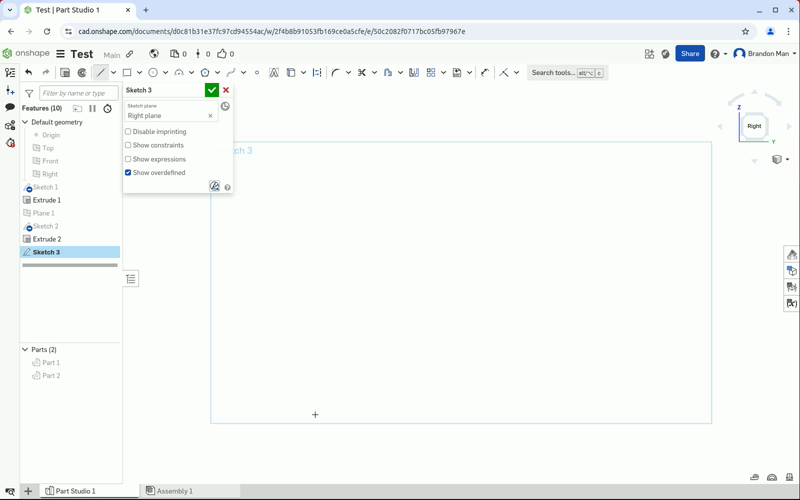
key_up(shift)
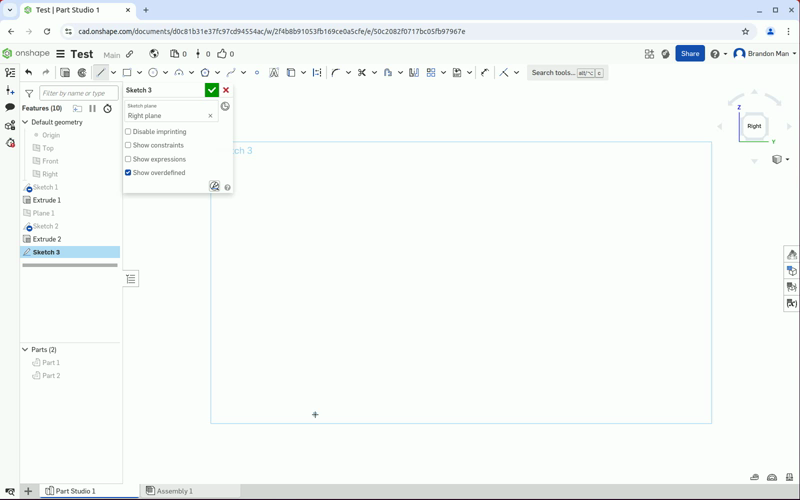
key_down(shift)
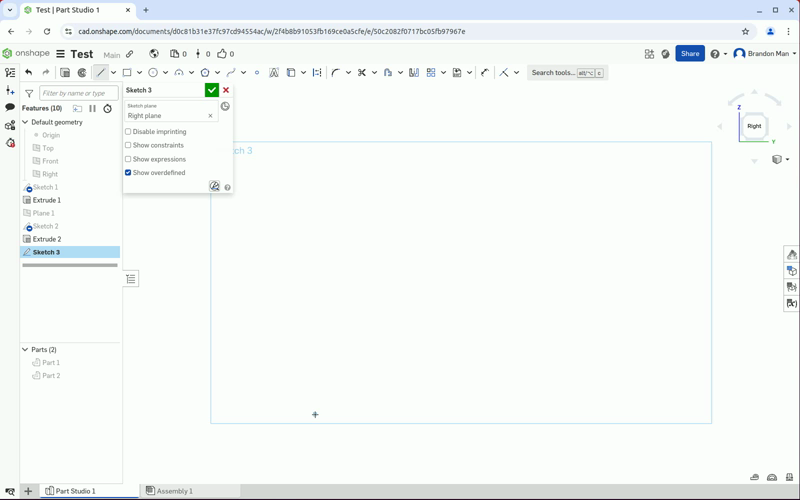
mouse_move(345, 414)
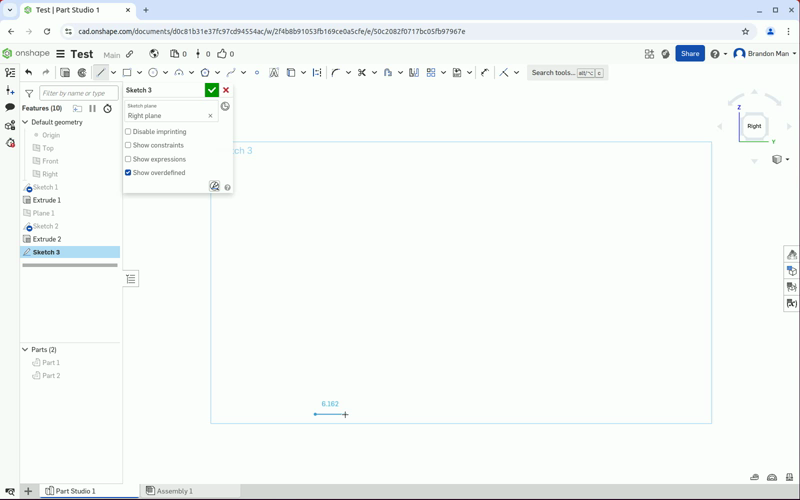
mouse_move(327, 414)
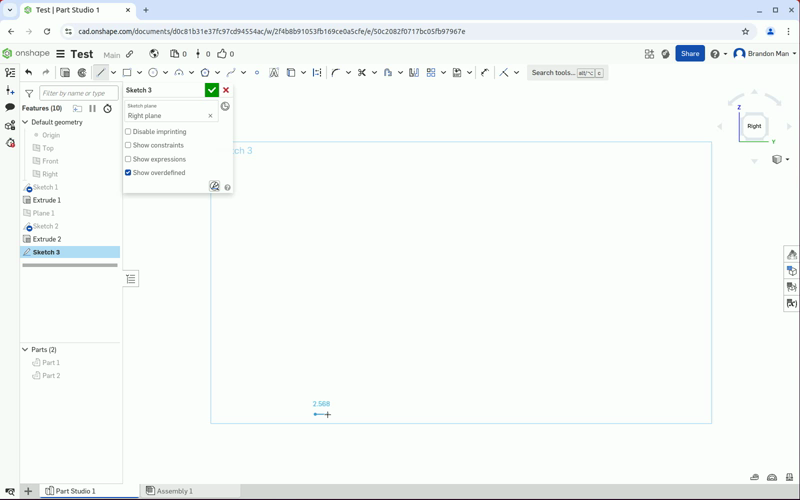
click(327, 414)
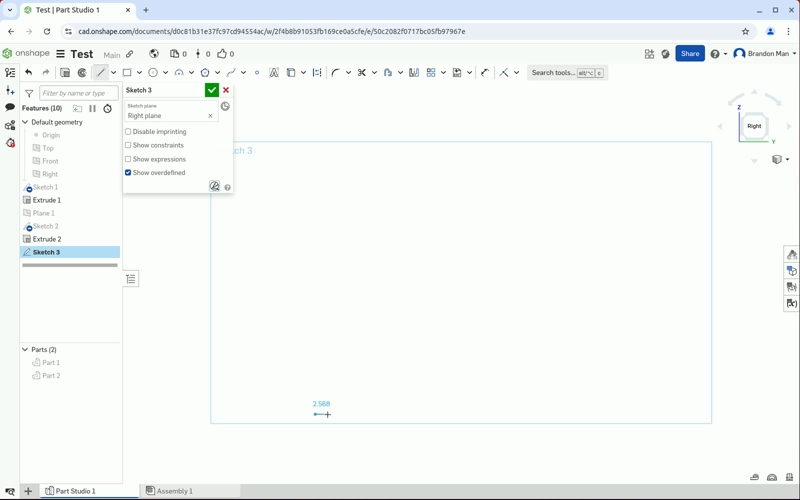
key_up(shift)
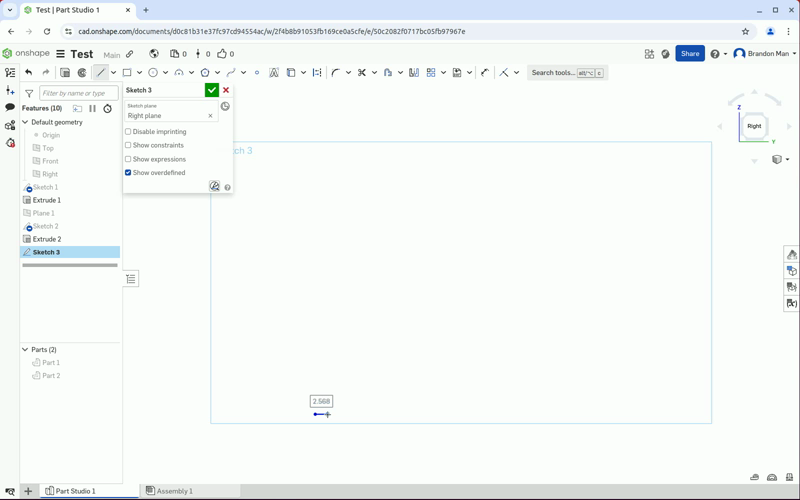
key_down(shift)
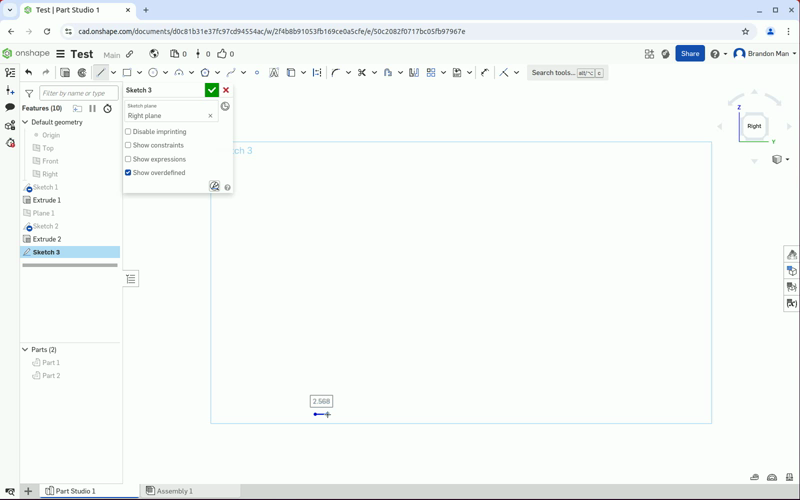
mouse_move(399, 186)
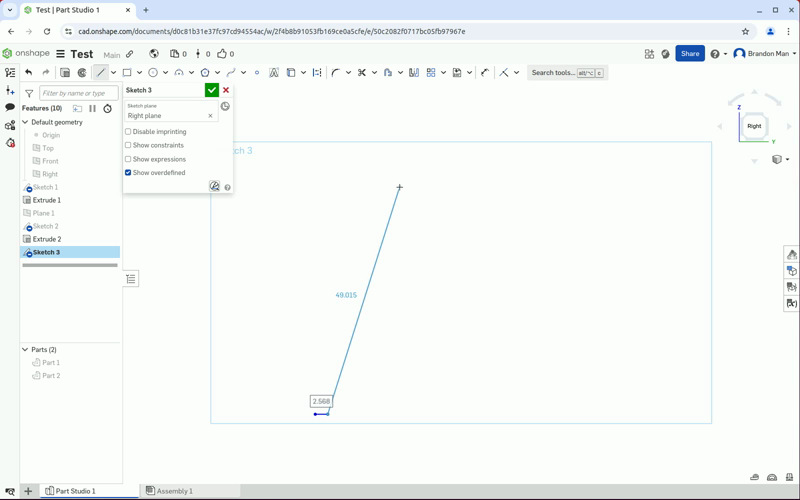
click(399, 186)
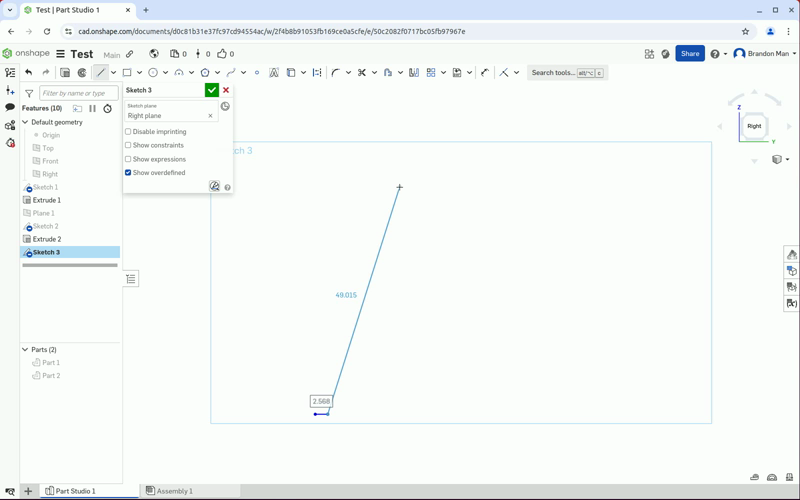
key_up(shift)
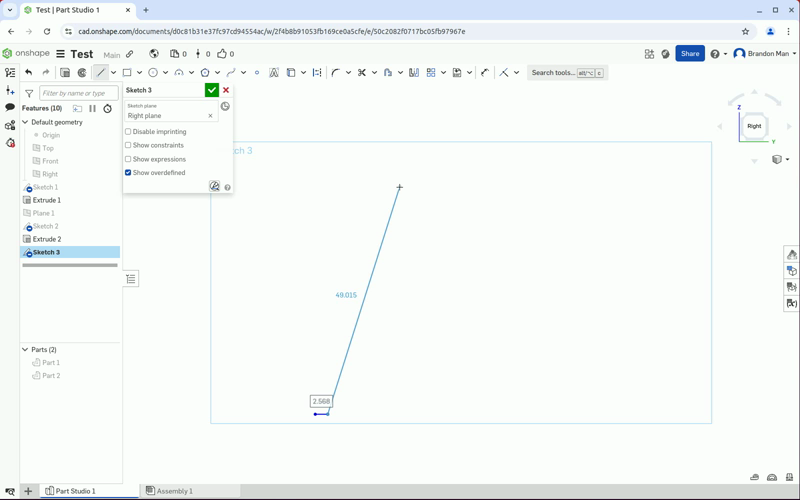
key_down(shift)
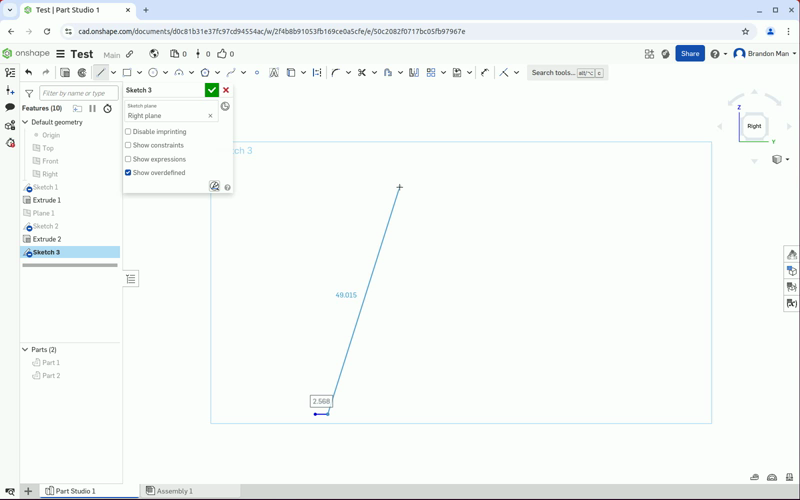
mouse_move(327, 186)
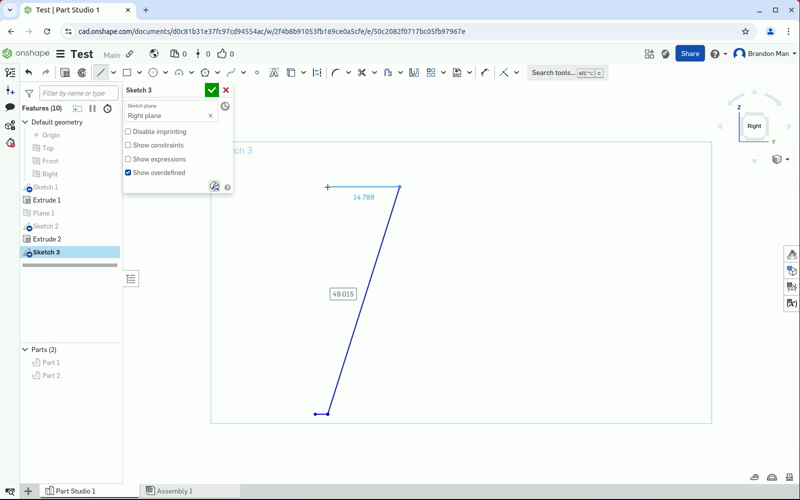
click(327, 186)
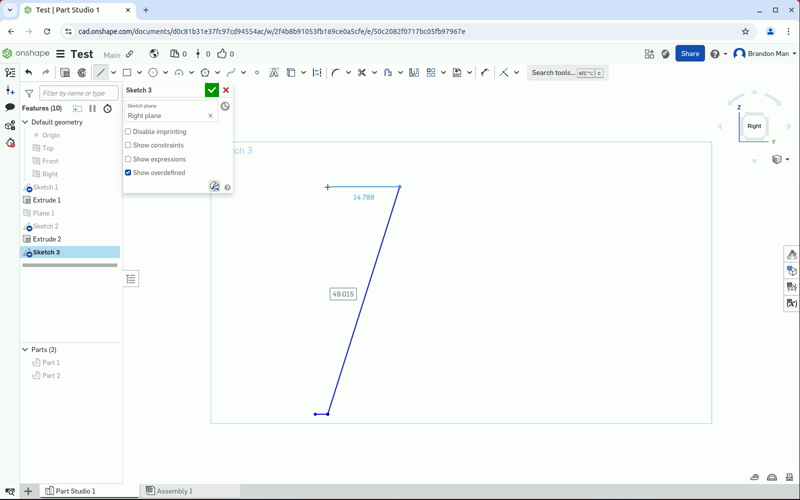
key_up(shift)
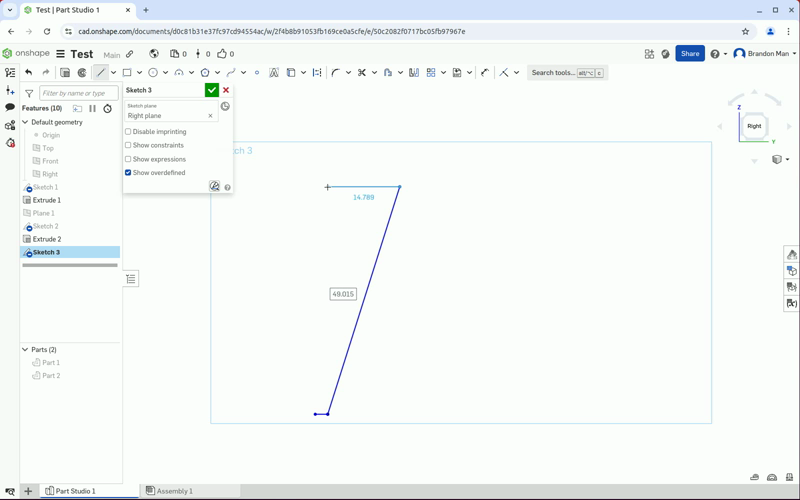
key_down(shift)
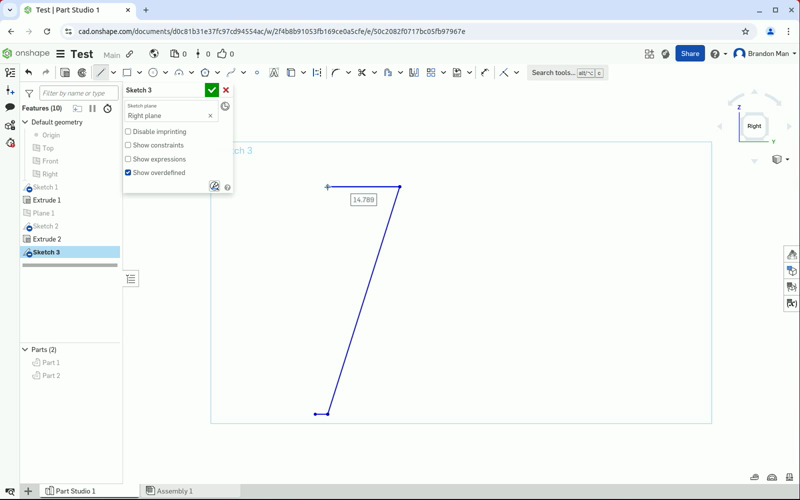
mouse_move(357, 186)
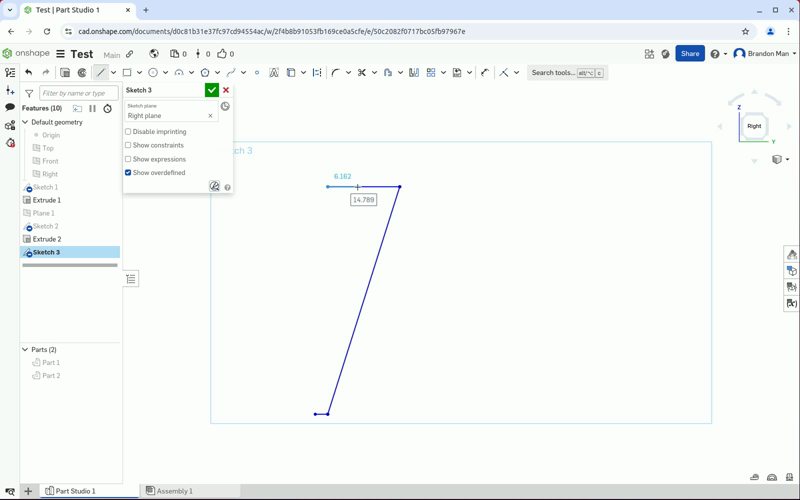
mouse_move(315, 186)
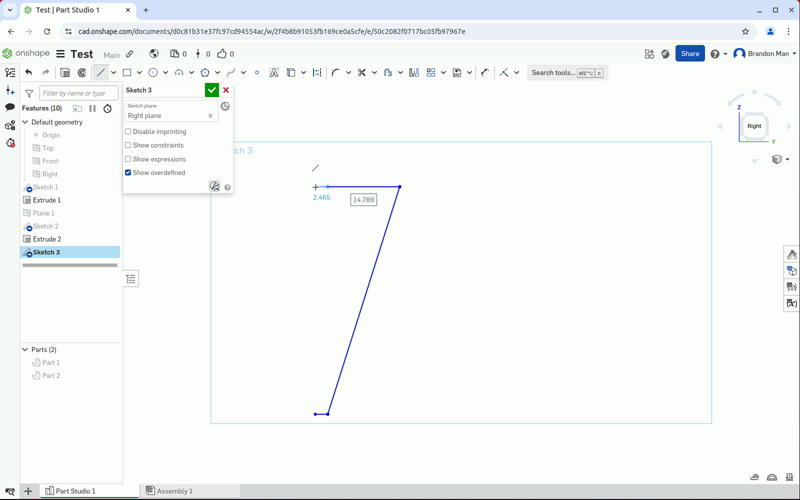
click(315, 186)
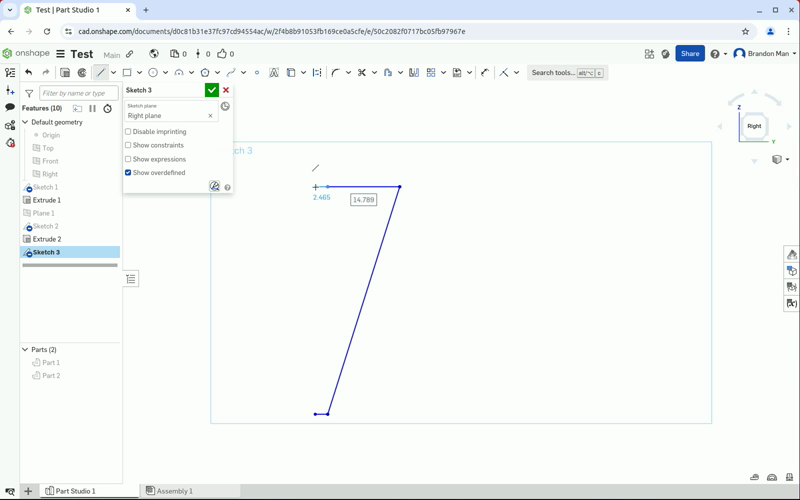
key_up(shift)
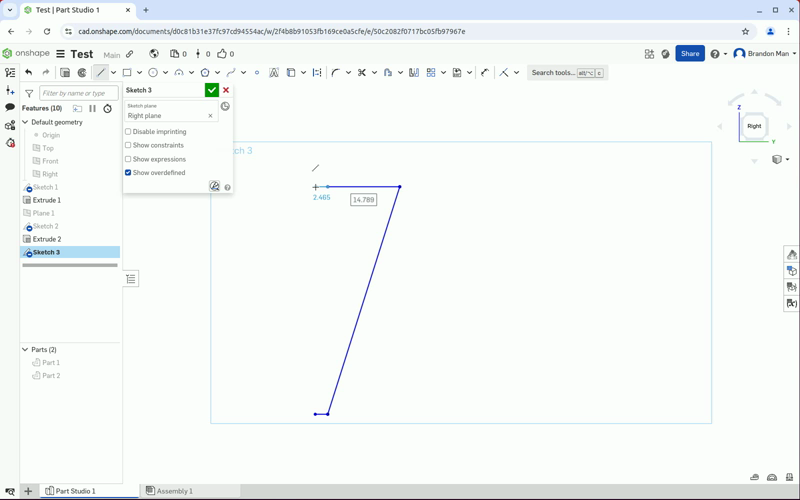
key_down(shift)
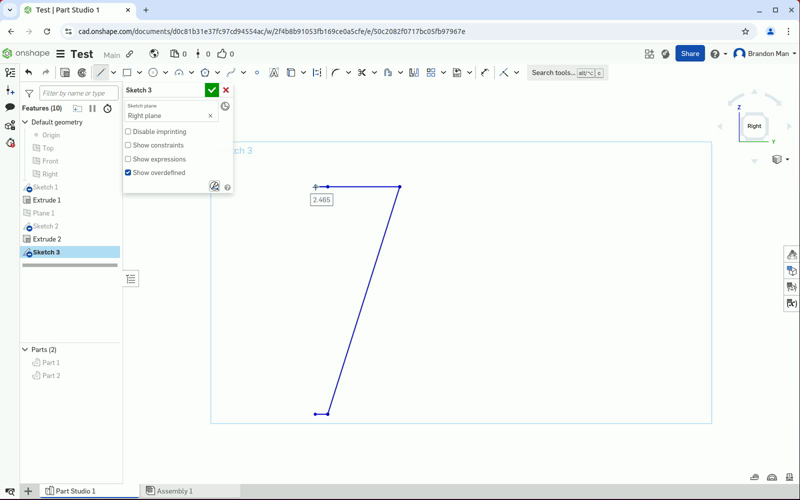
mouse_move(315, 414)
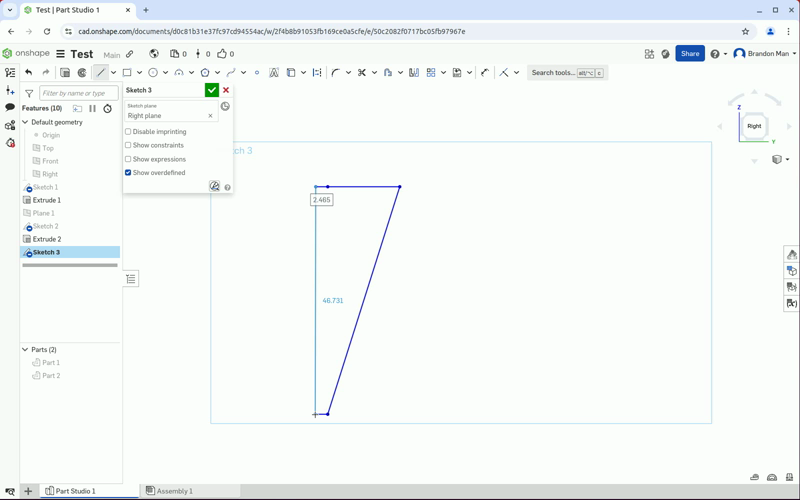
key_up(shift)
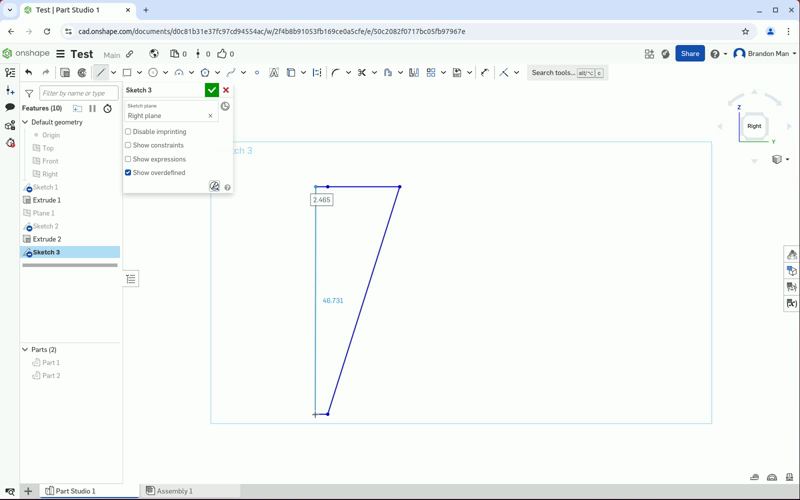
click(315, 414)
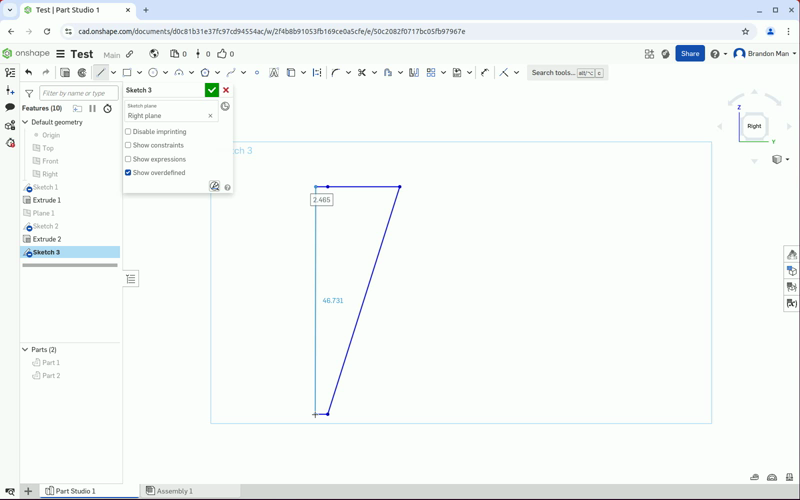
key(esc)
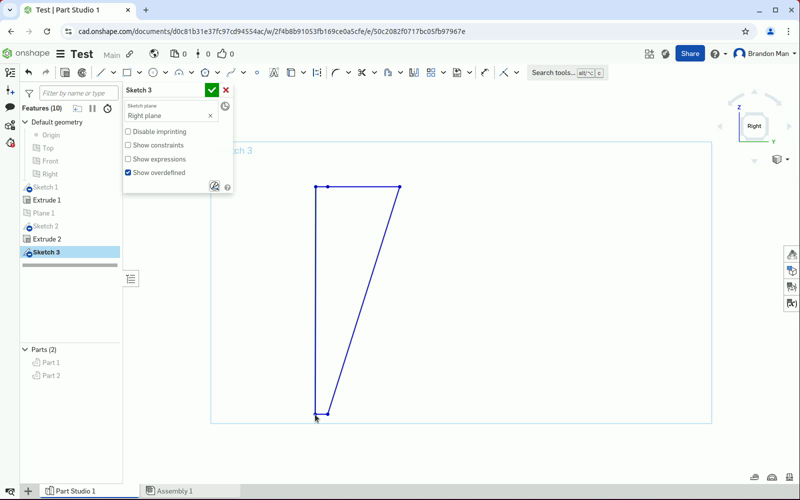
mouse_move(327, 253)
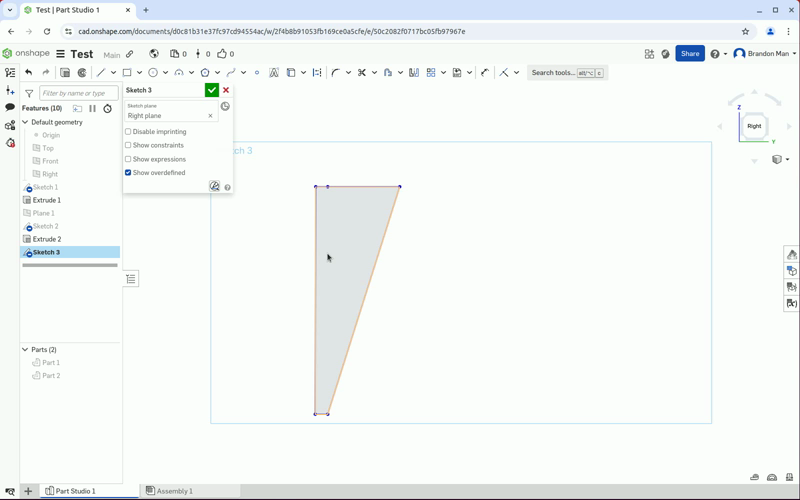
click(327, 253)
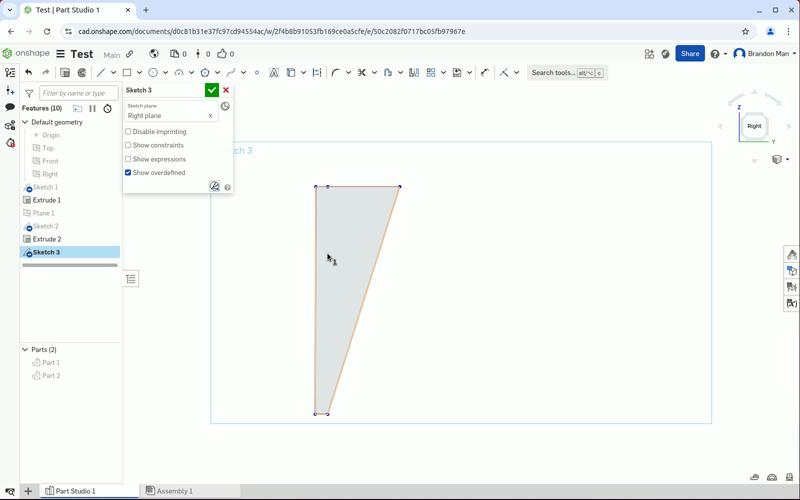
mouse_move(73, 352)
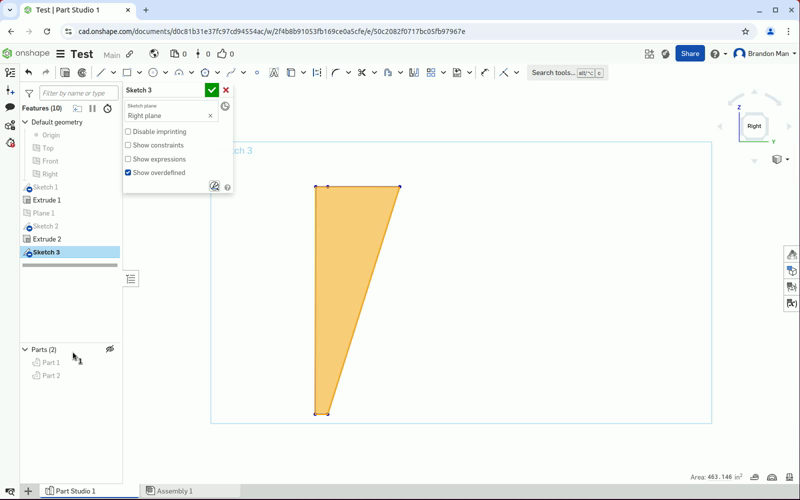
key(shift+y)
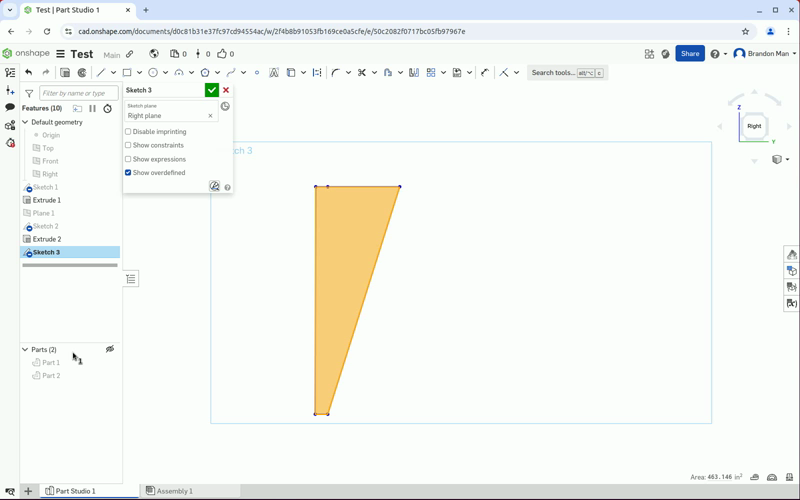
key(shift+e)
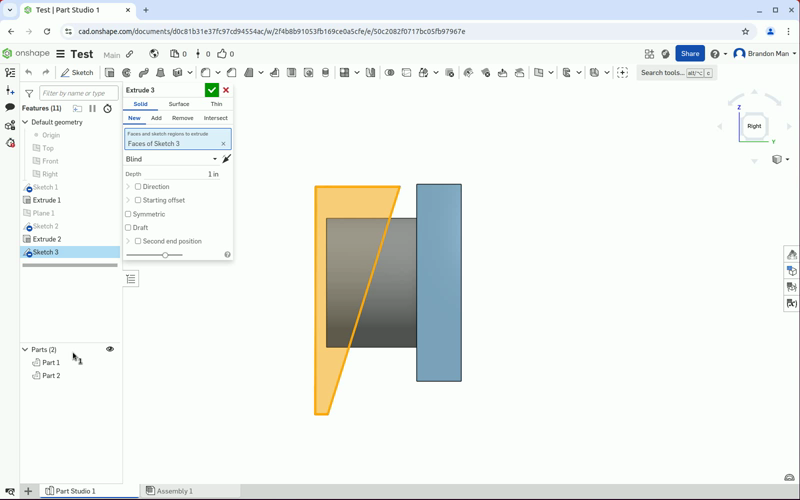
mouse_move(143, 106)
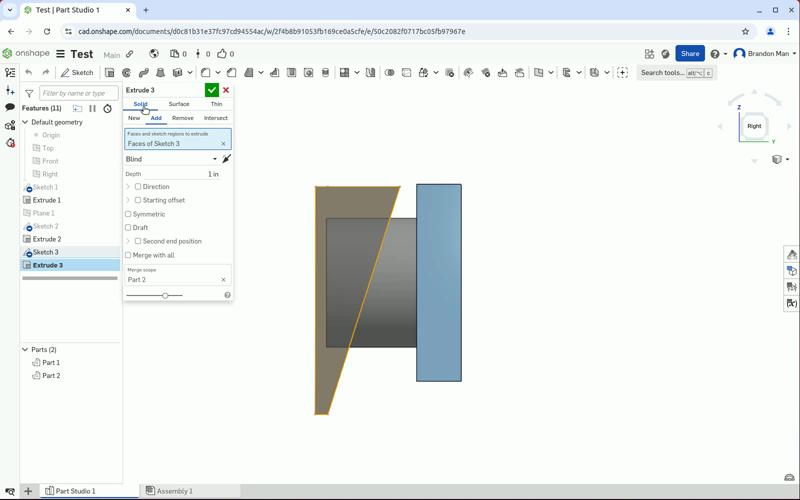
click(143, 106)
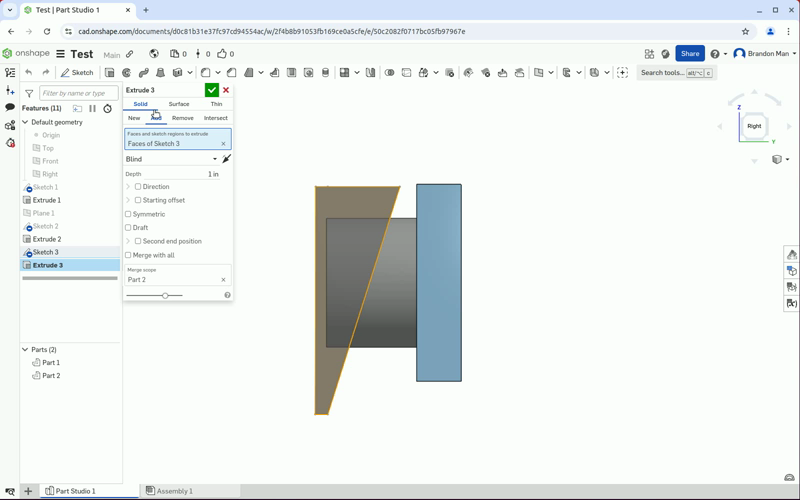
mouse_move(186, 120)
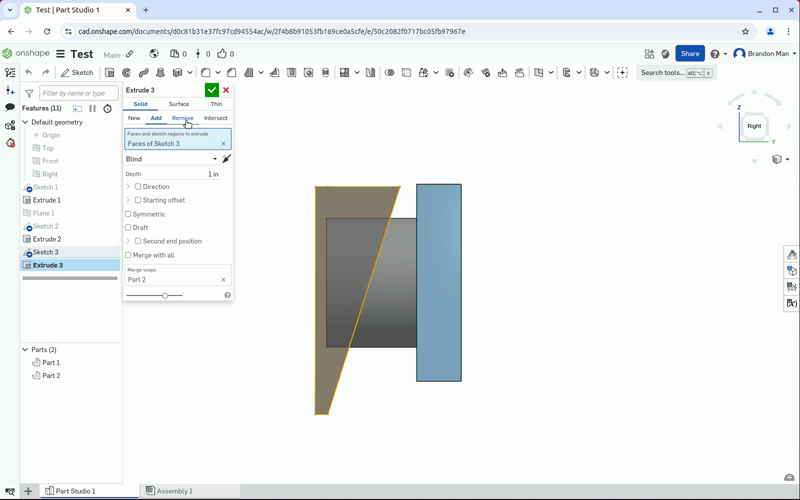
click(186, 120)
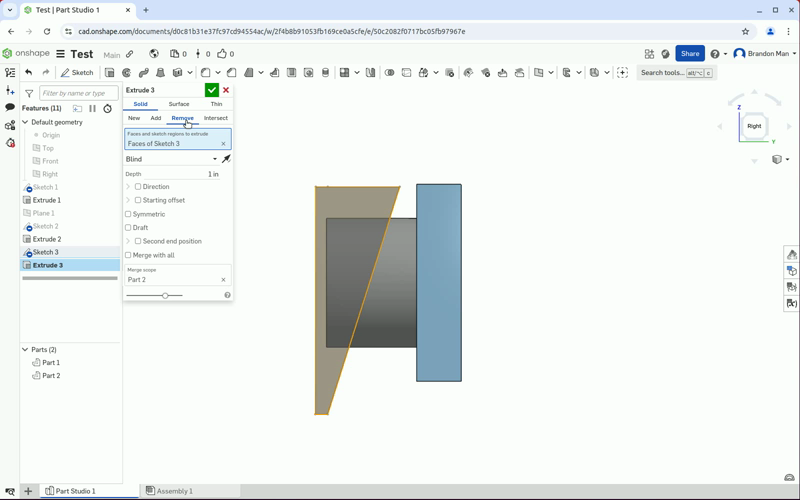
key(tab, 4)
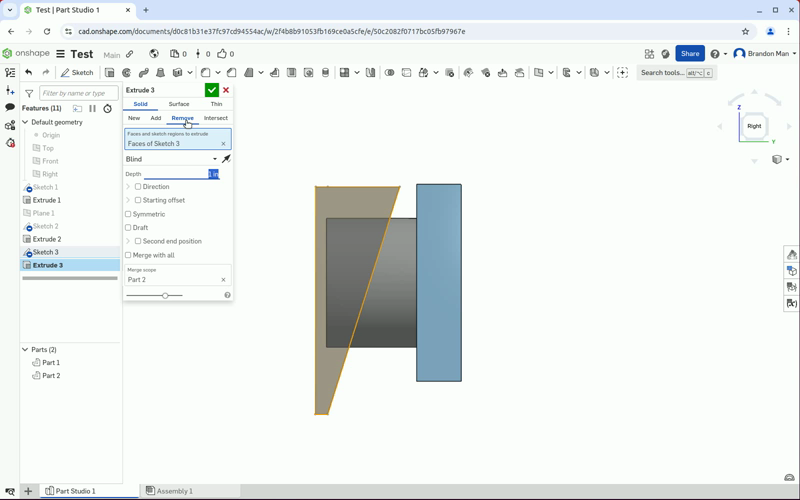
text(39.476)
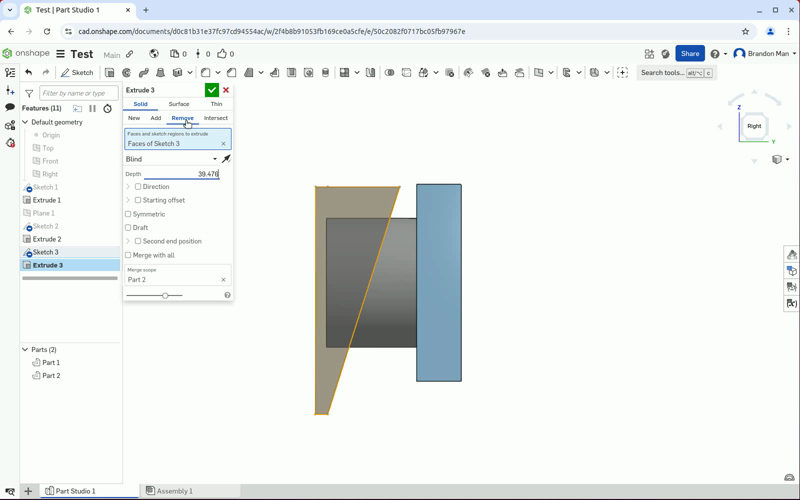
key(tab, 3)
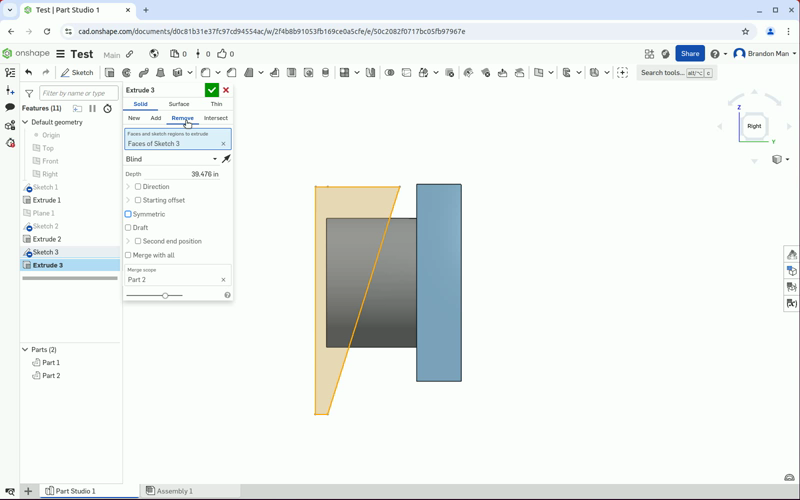
key(space)
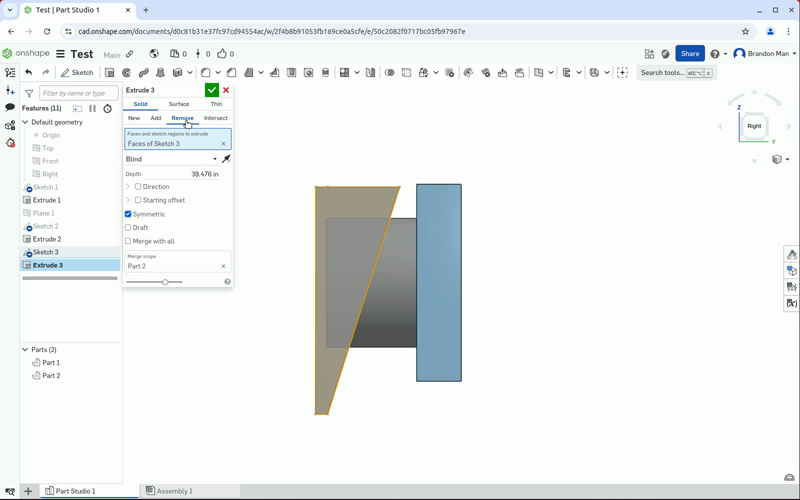
key(tab, 2)
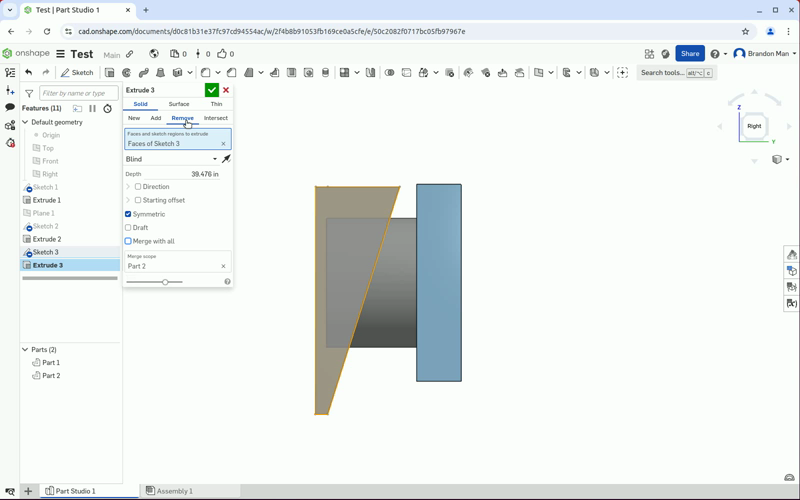
key(space)
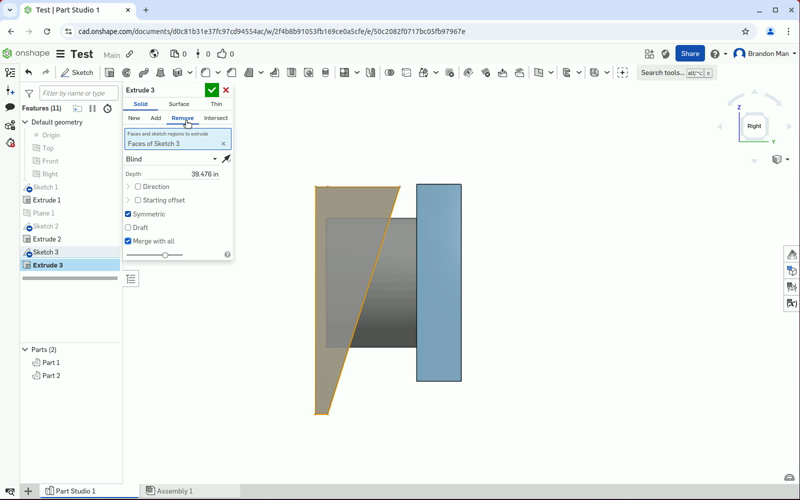
key(enter)
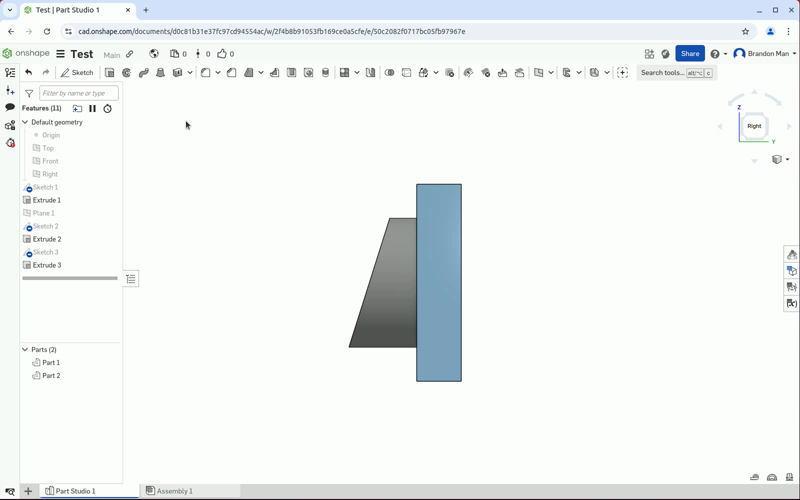
key(shift+h)
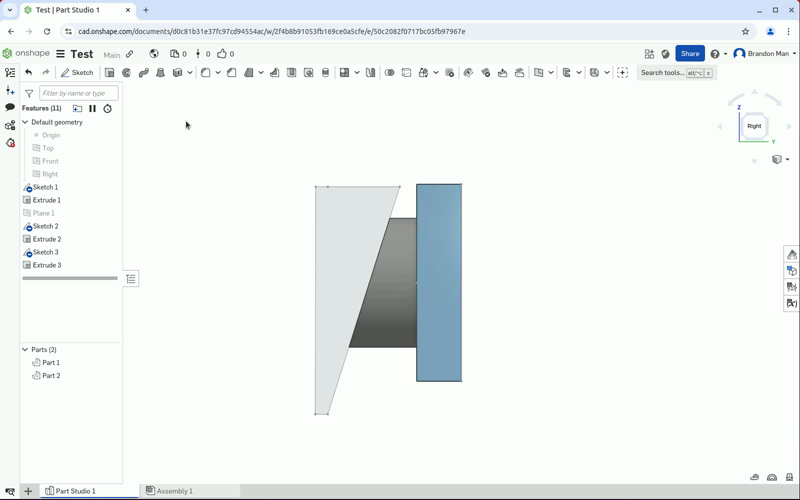
key(shift+h)
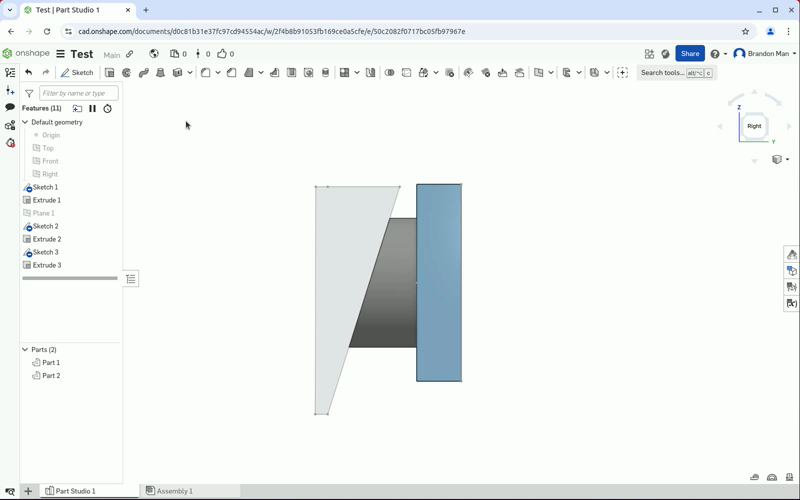
key(shift+7)
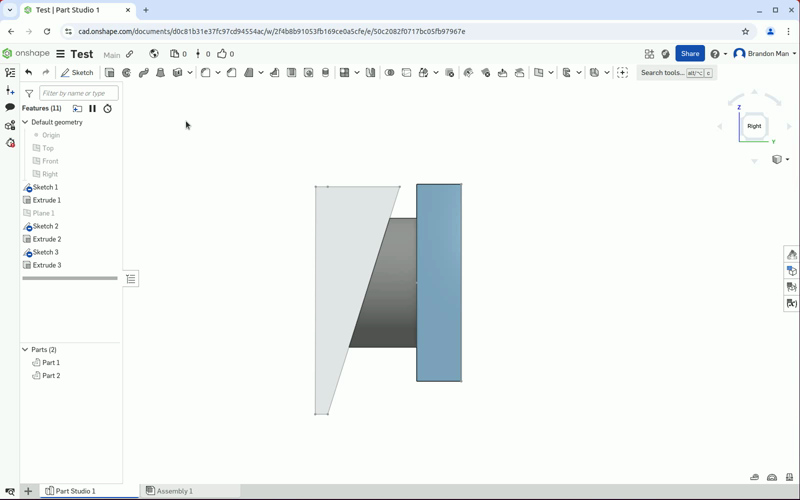
key(right, 2)
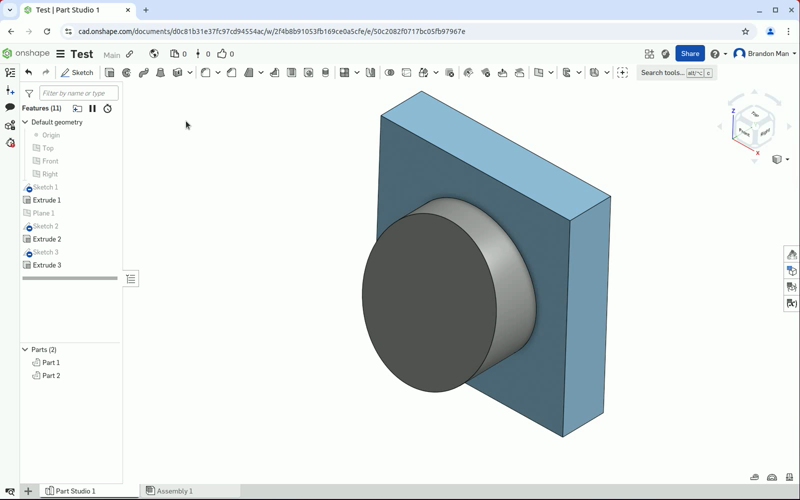
key(down, 2)
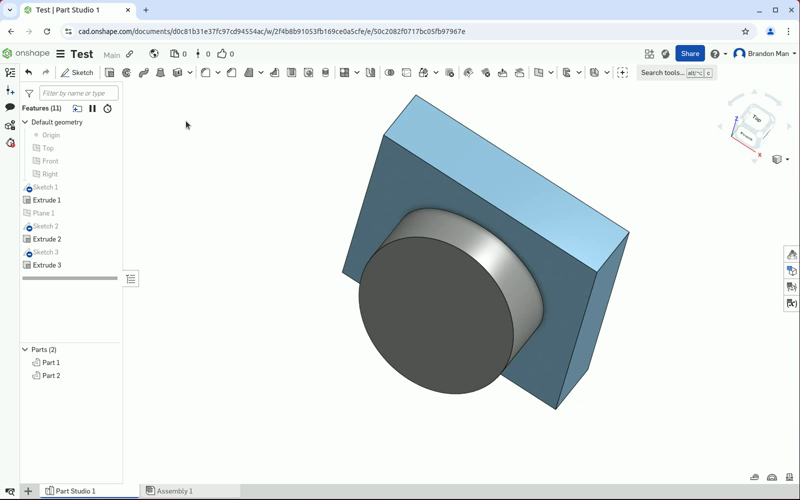
key(up, 2)
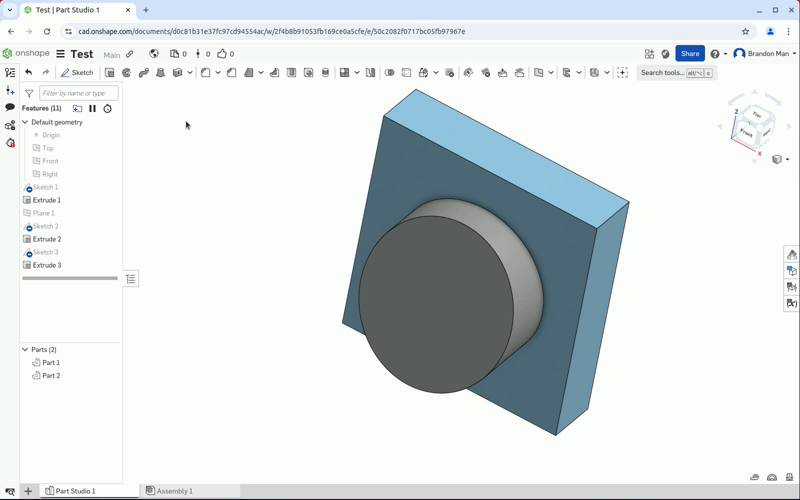
key(left, 2)
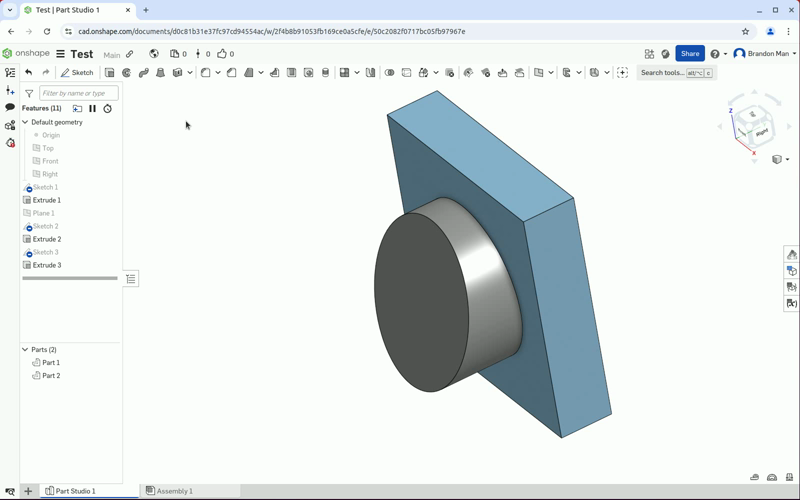
mouse_move(73, 189)
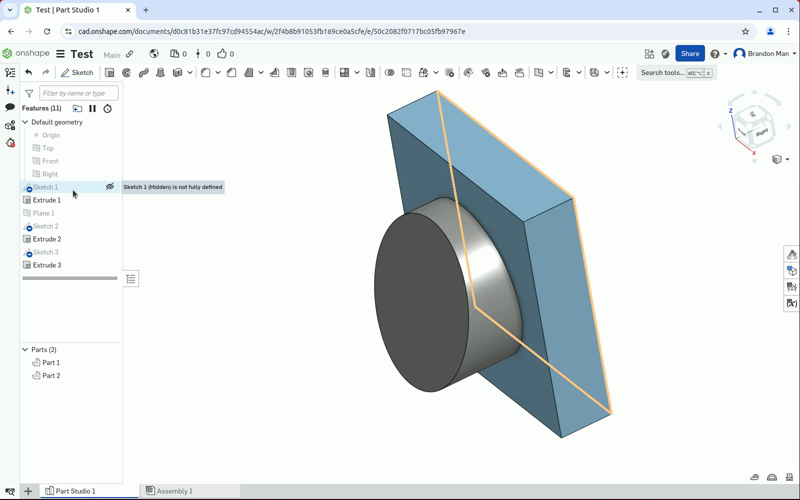
click(73, 189)